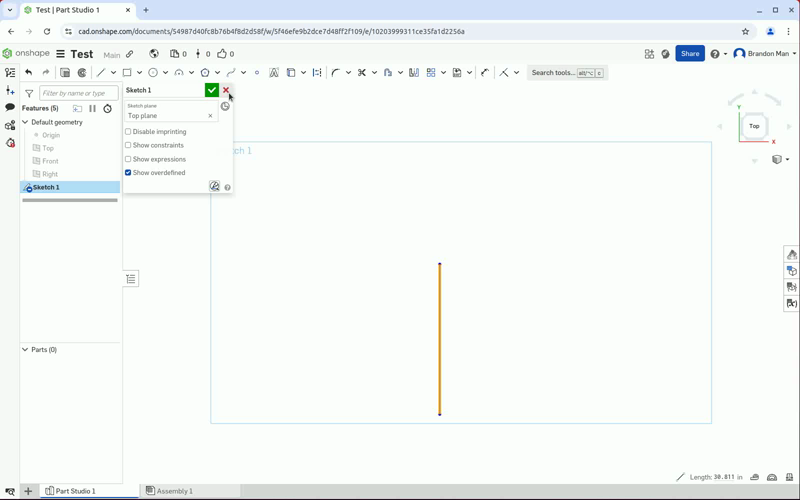
key(shift+h)
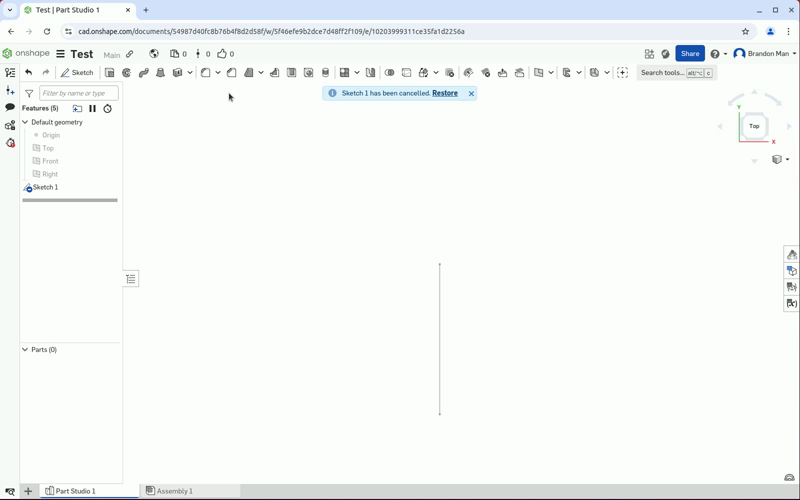
mouse_move(73, 352)
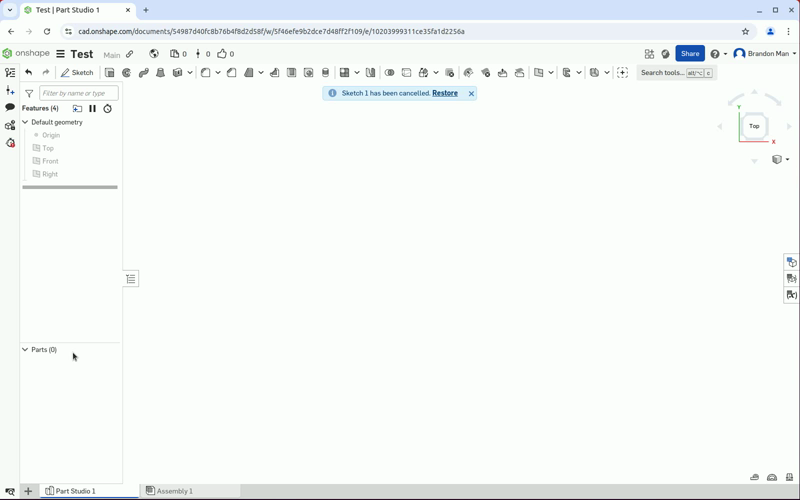
key(y)
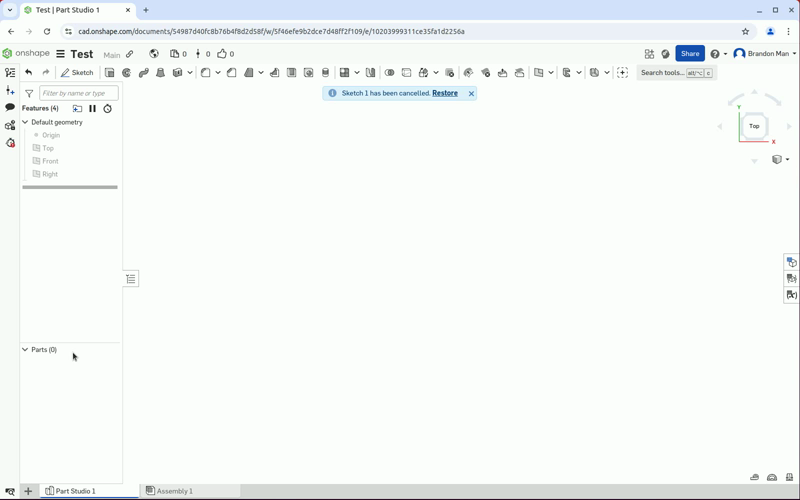
key(shift+p)
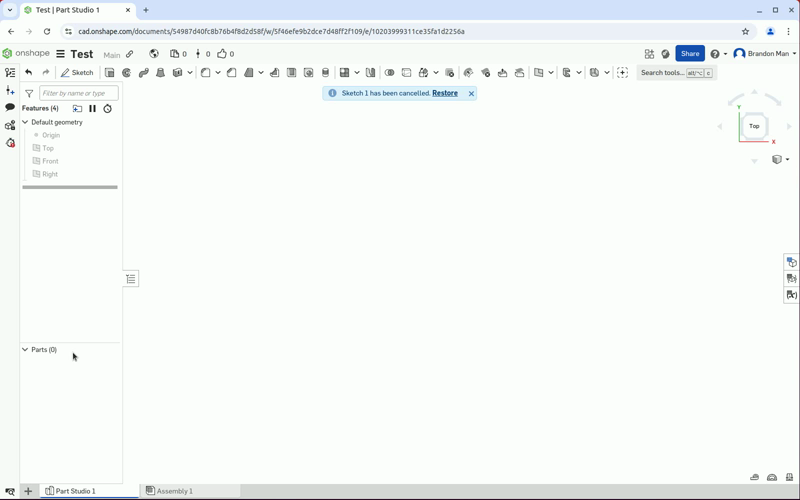
key(space)
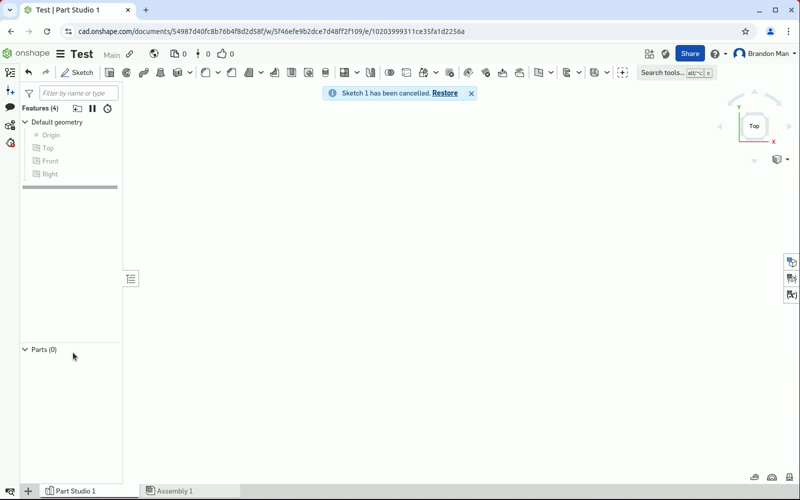
key_down(shift)
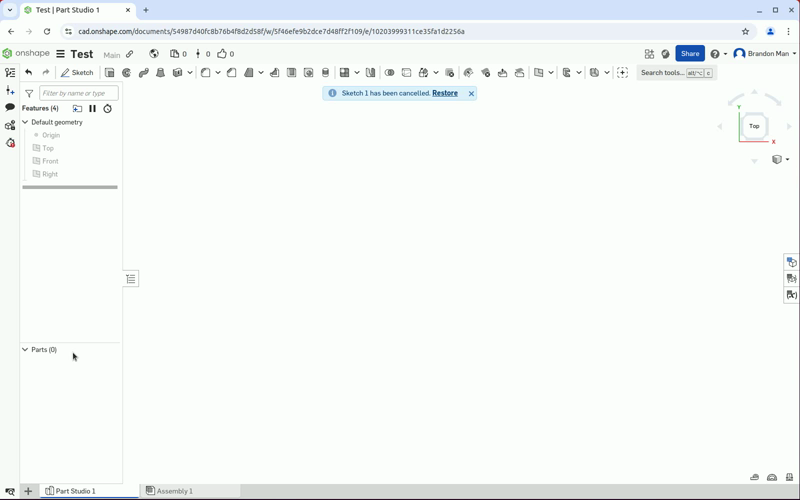
key(up)
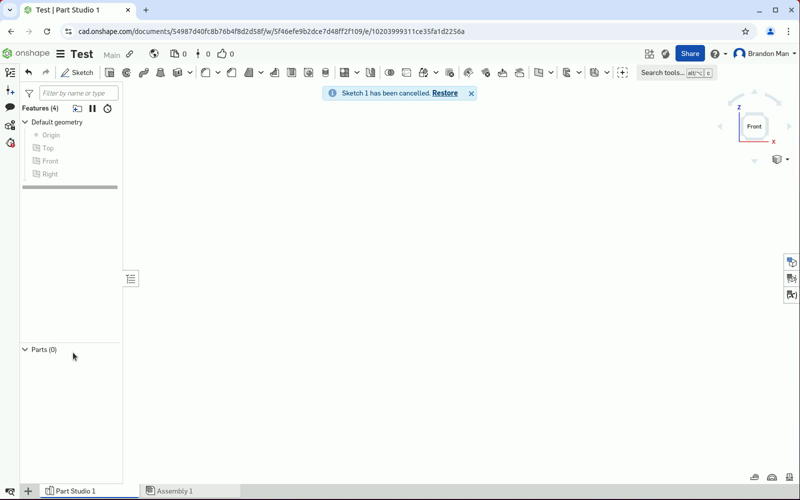
key_up(shift)
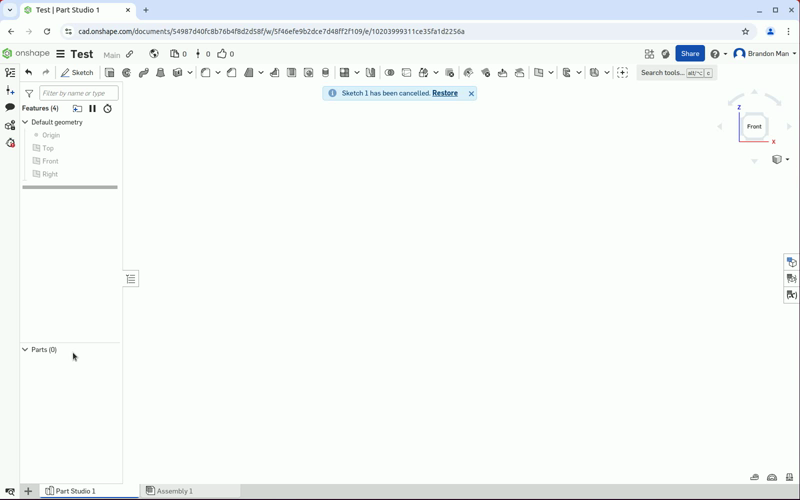
mouse_move(73, 352)
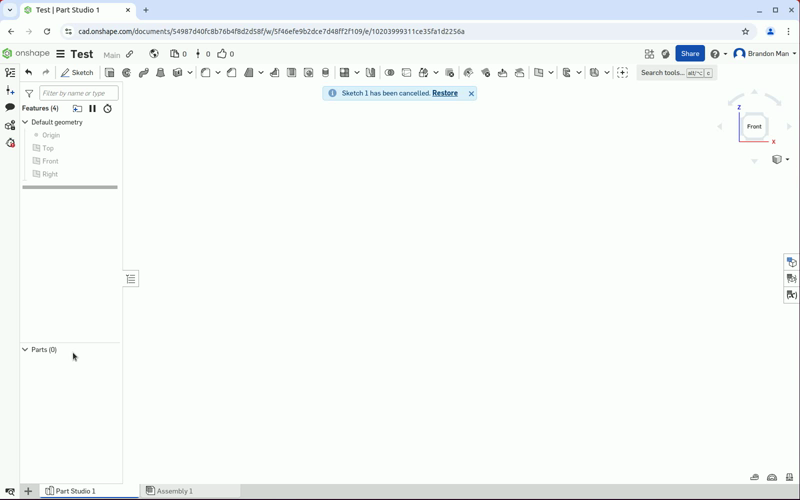
key(shift+y)
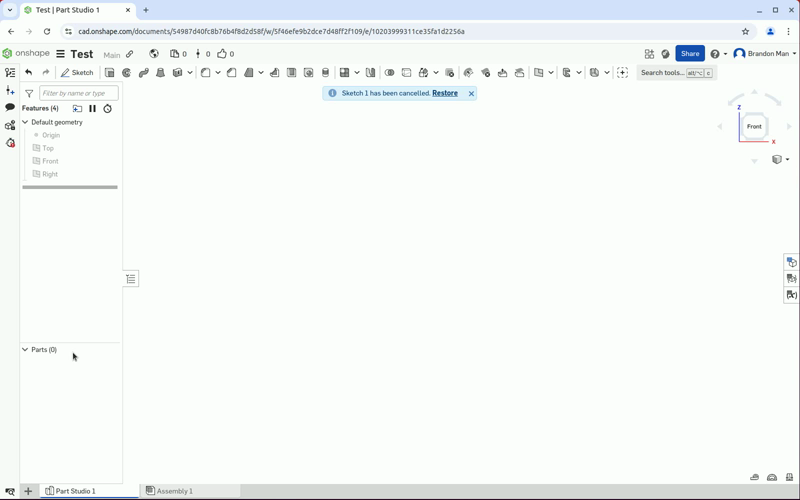
key(shift+s)
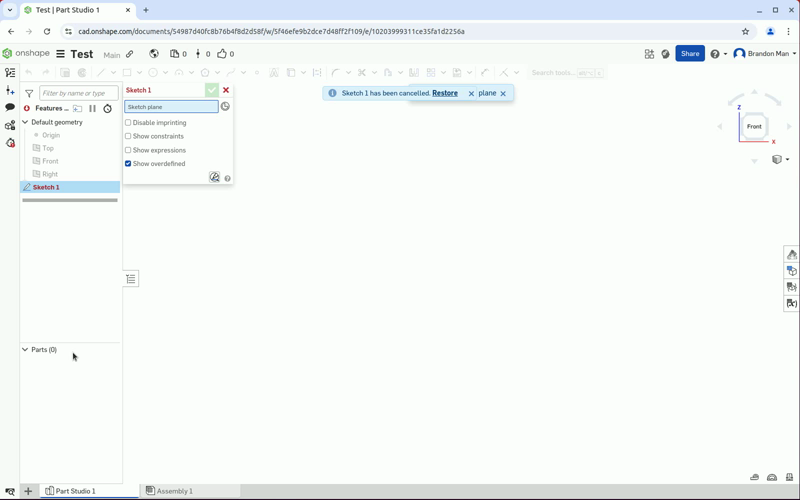
mouse_move(73, 163)
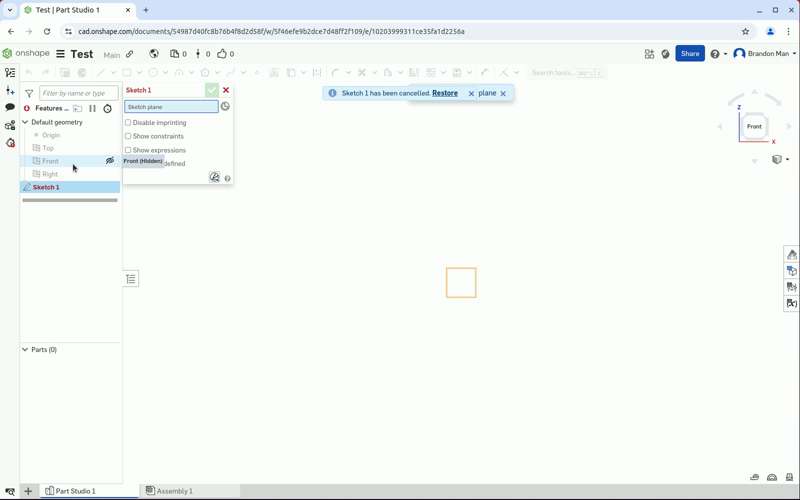
click(73, 163)
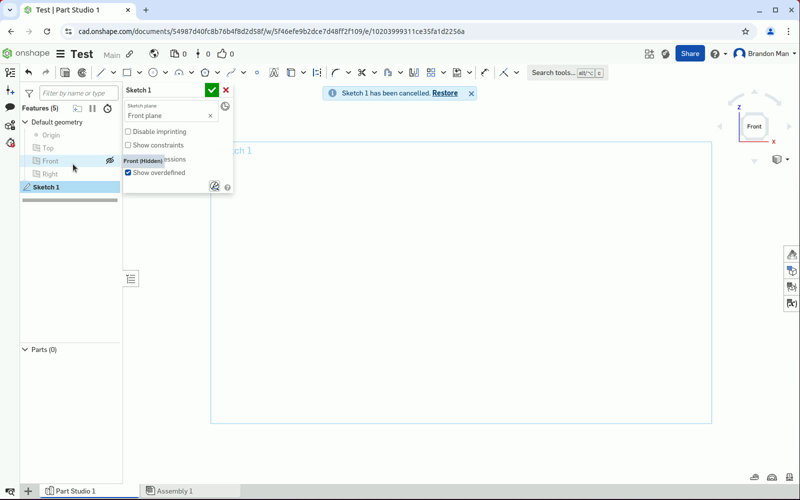
mouse_move(73, 352)
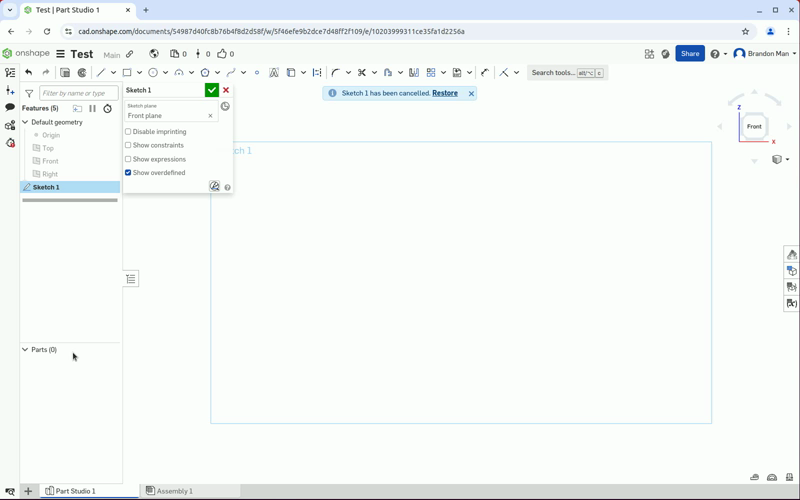
key(y)
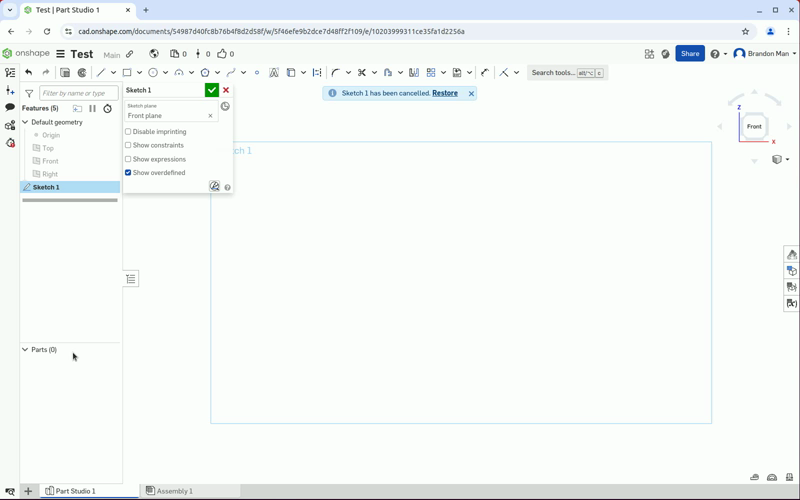
key(c)
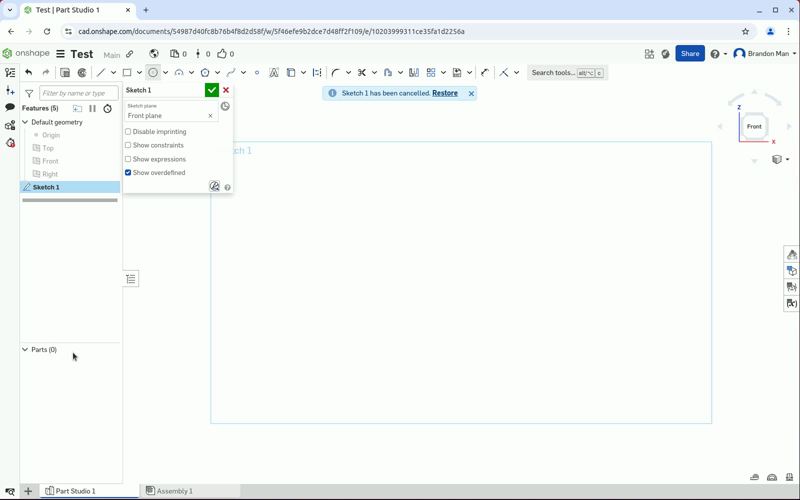
key_down(shift)
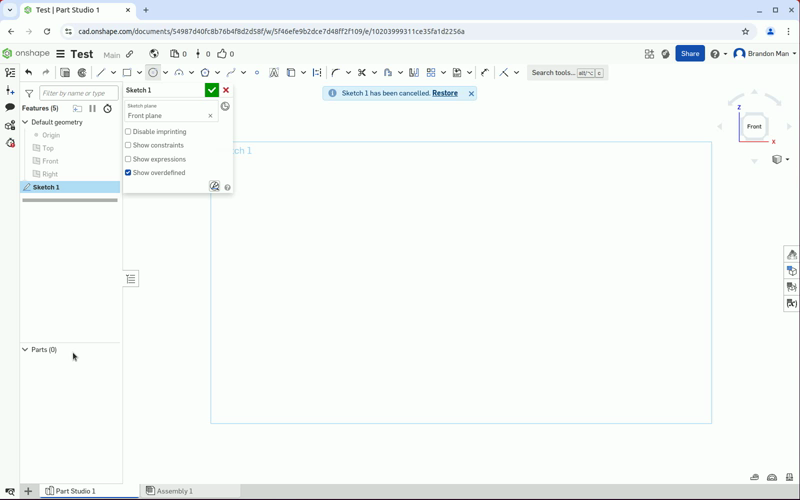
mouse_move(461, 282)
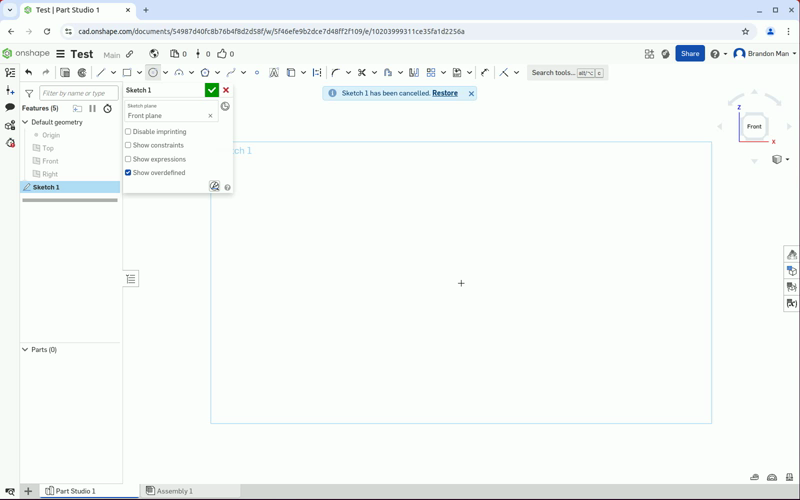
click(461, 282)
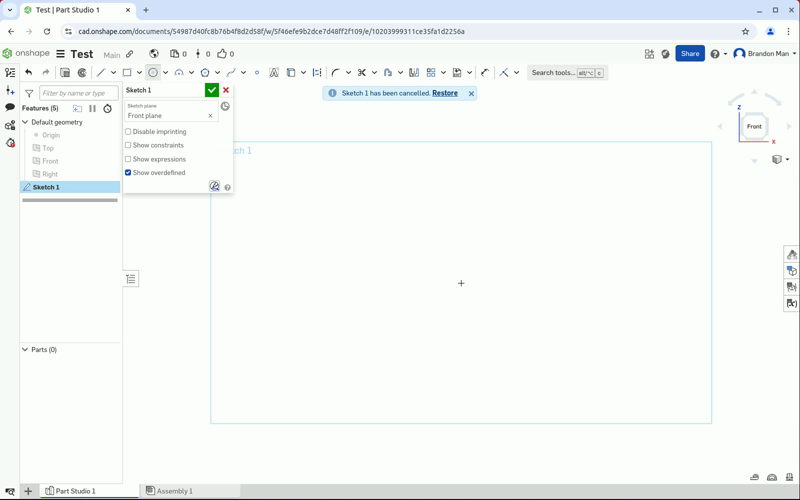
key_up(shift)
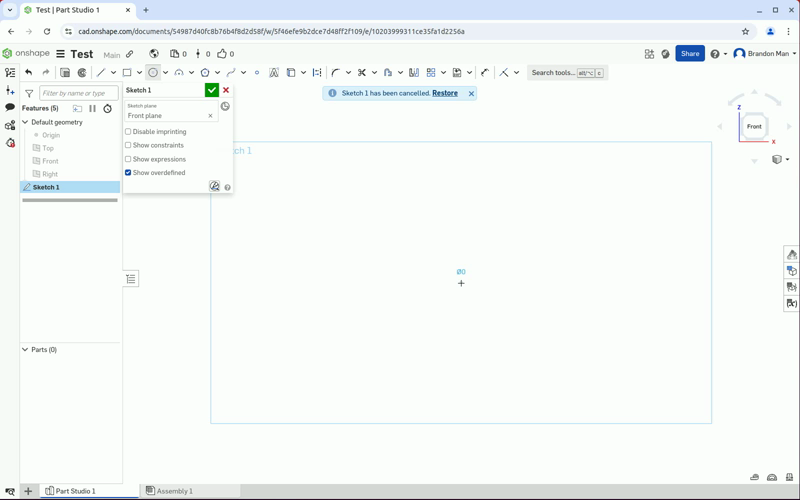
mouse_move(574, 282)
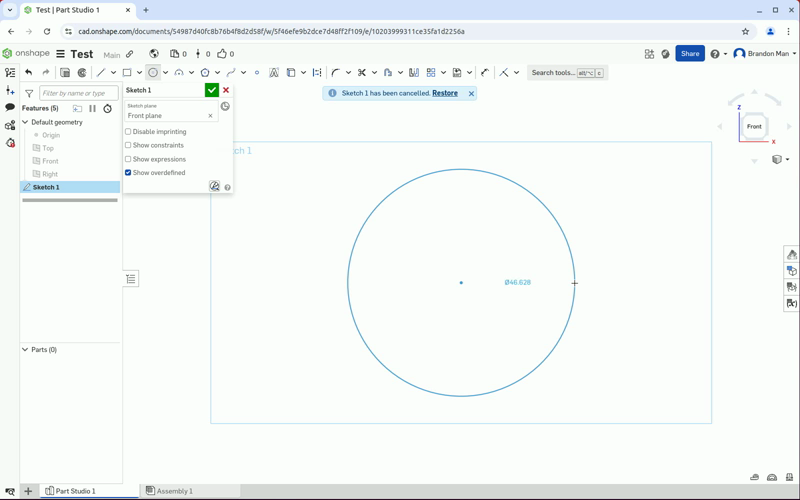
click(574, 282)
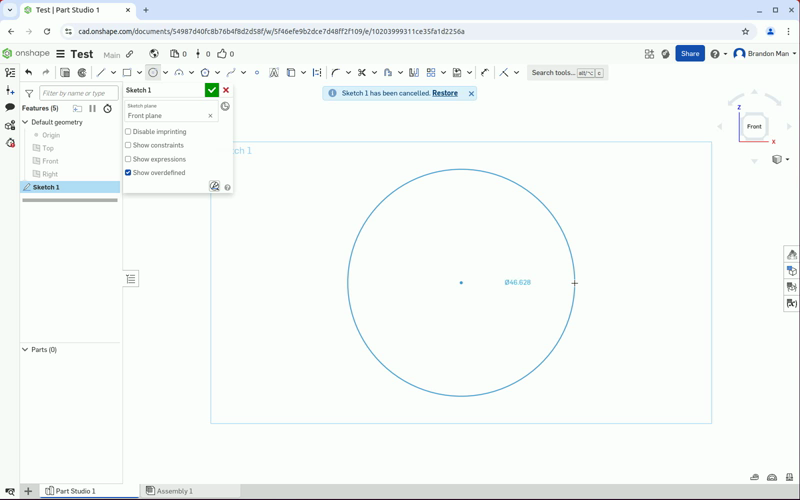
key(esc)
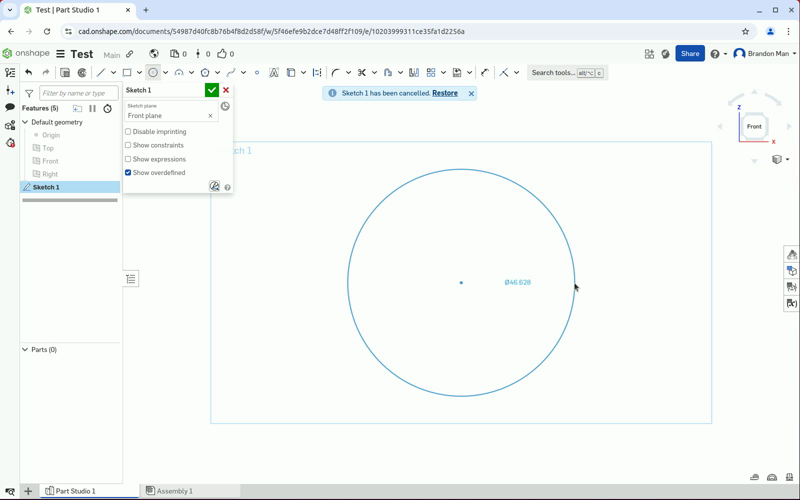
key(c)
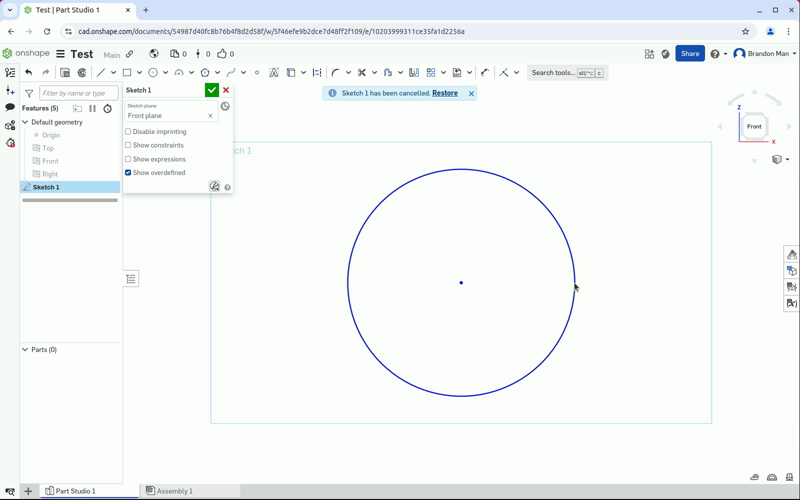
key_down(shift)
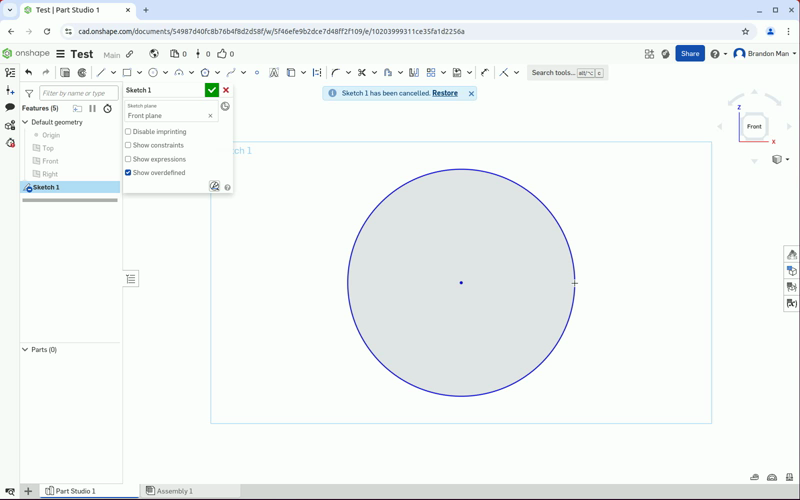
mouse_move(461, 282)
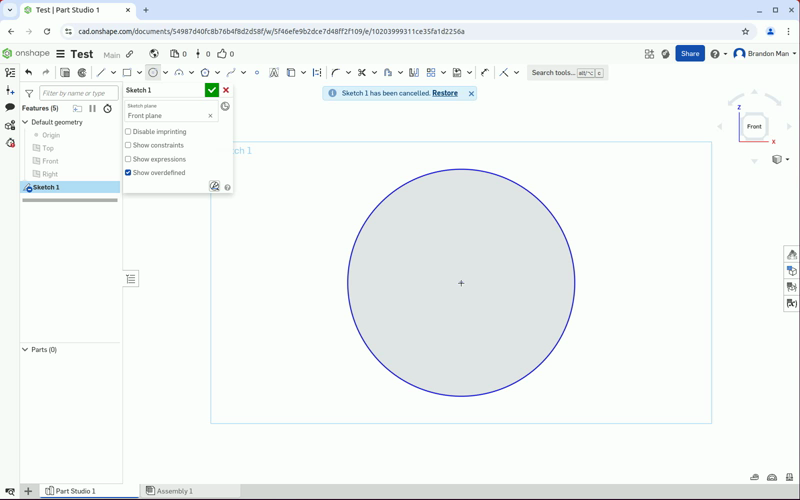
click(461, 282)
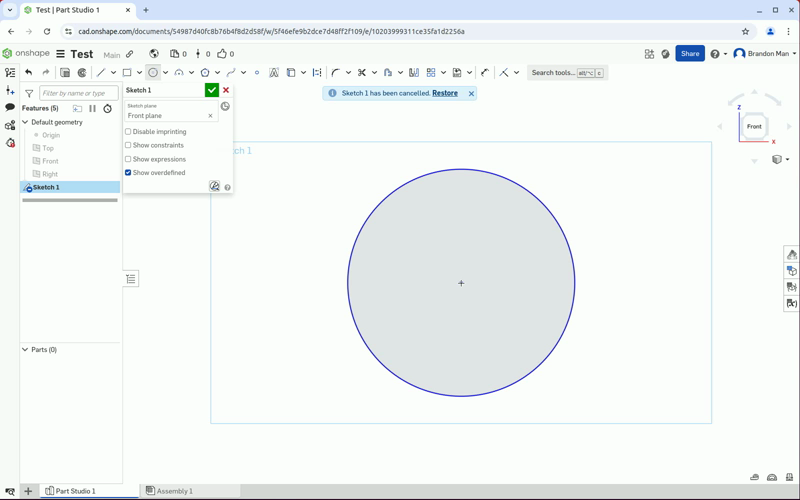
key_up(shift)
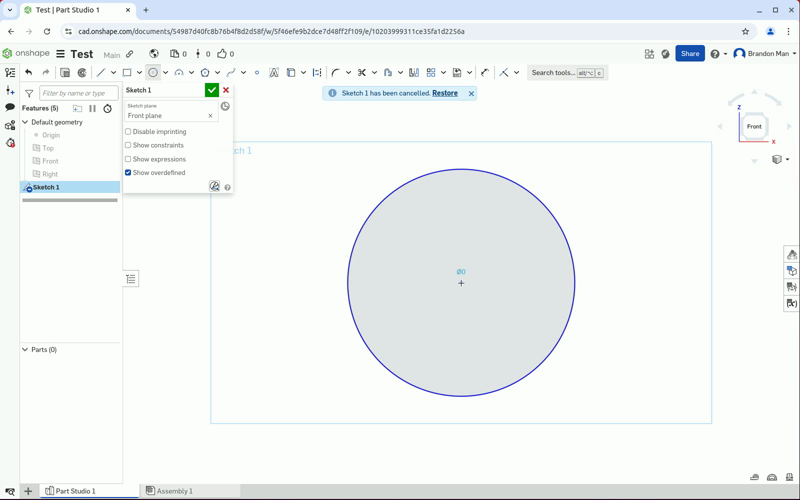
mouse_move(536, 282)
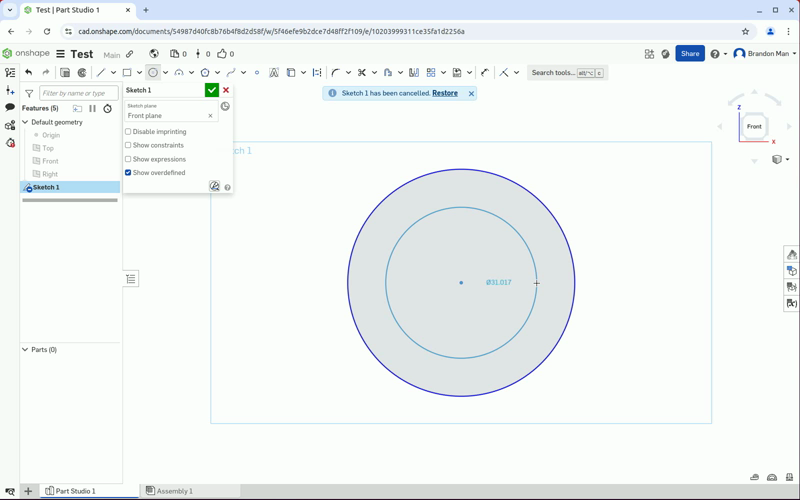
click(536, 282)
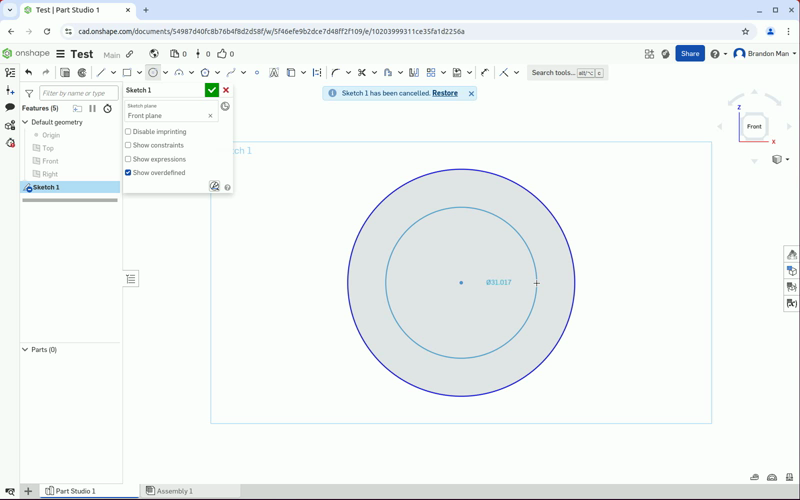
key(esc)
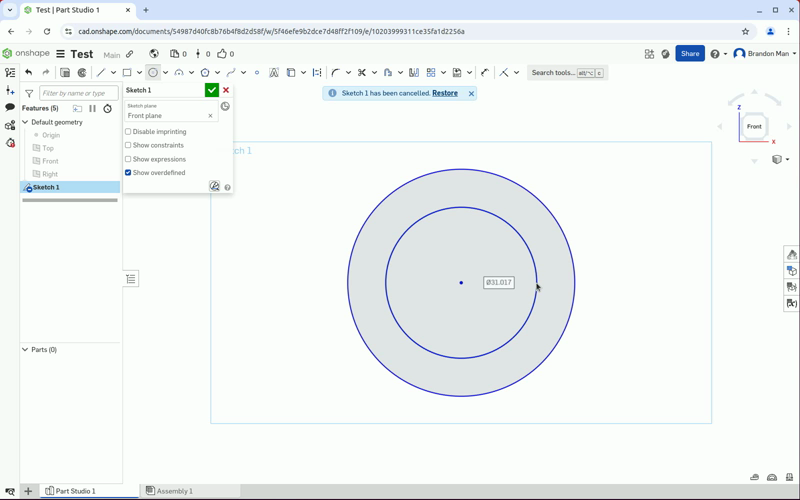
mouse_move(457, 375)
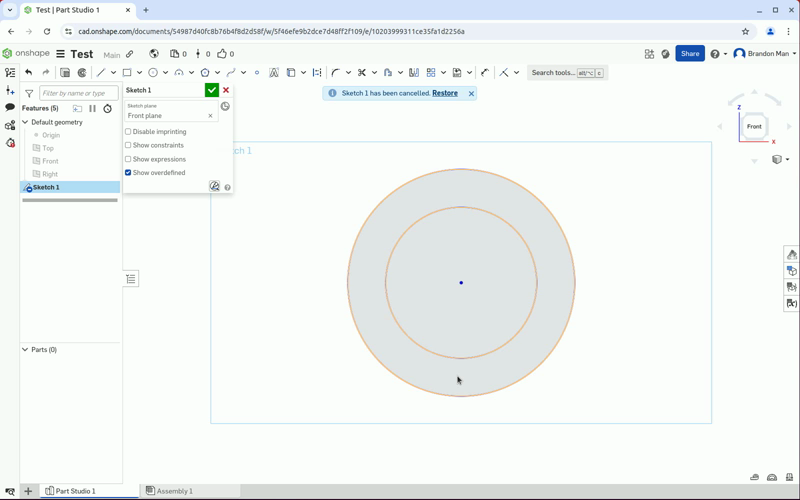
click(457, 375)
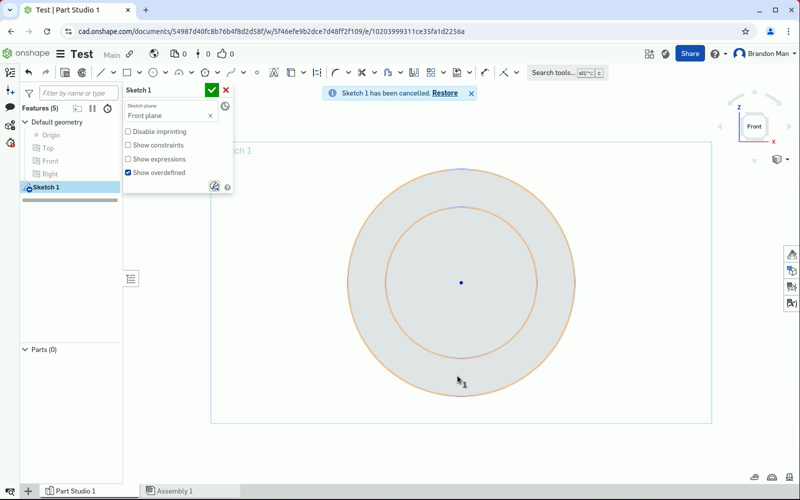
mouse_move(73, 352)
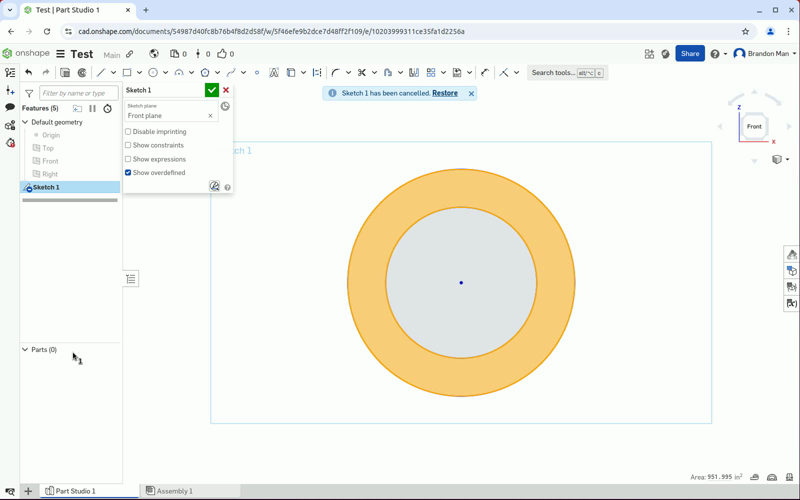
key(shift+y)
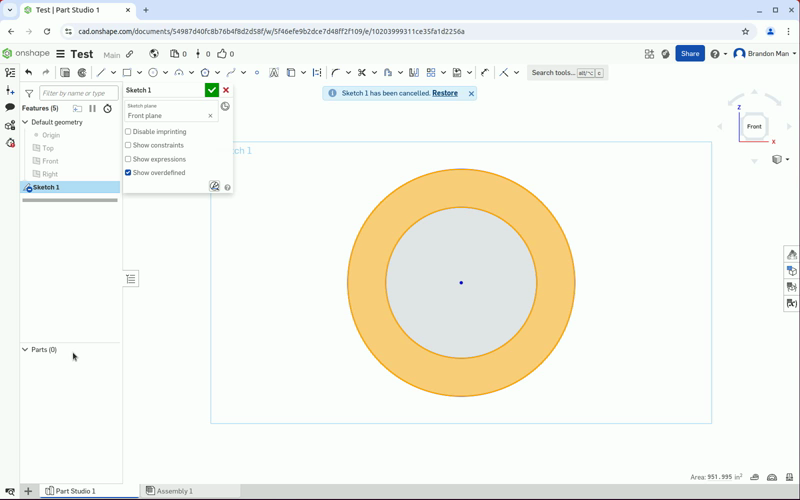
key(shift+e)
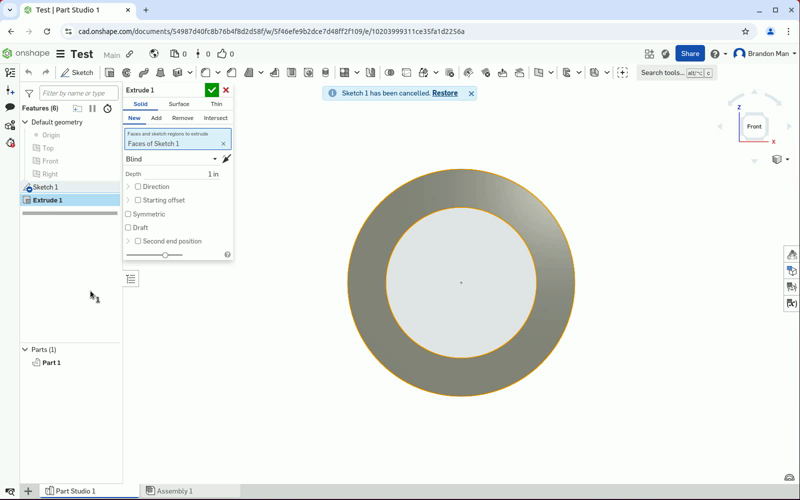
mouse_move(143, 106)
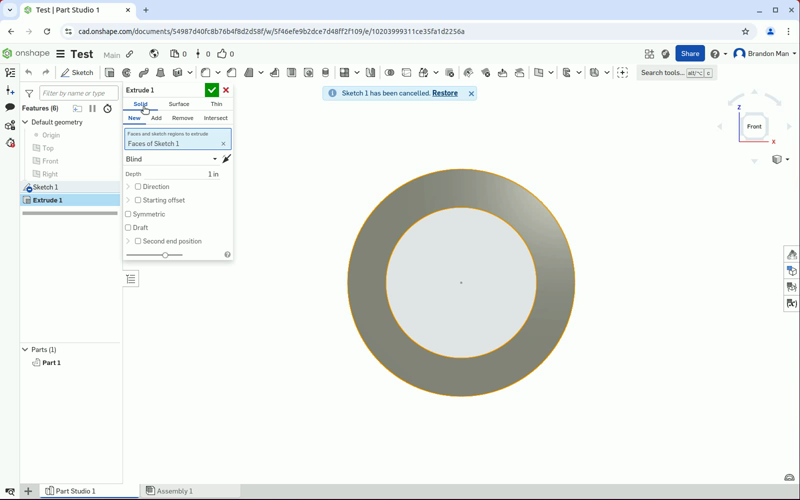
click(143, 106)
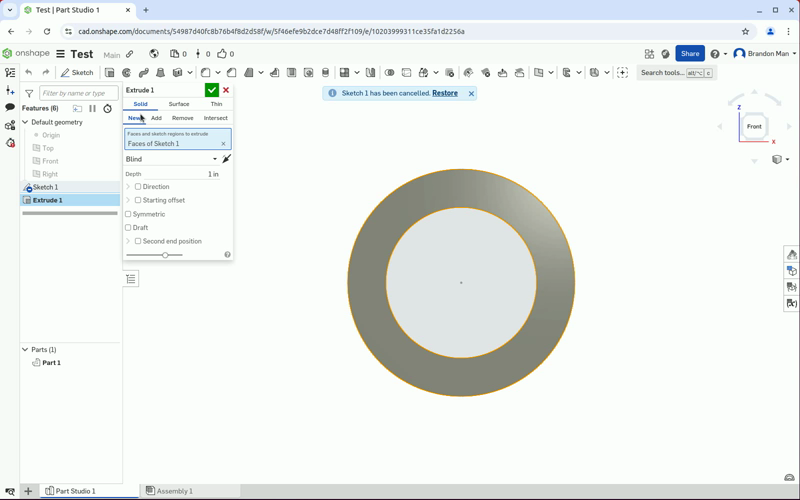
mouse_move(137, 120)
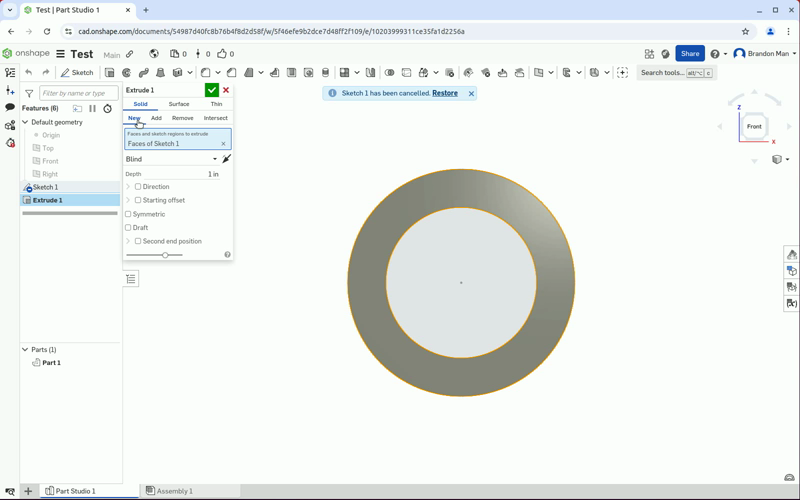
click(137, 120)
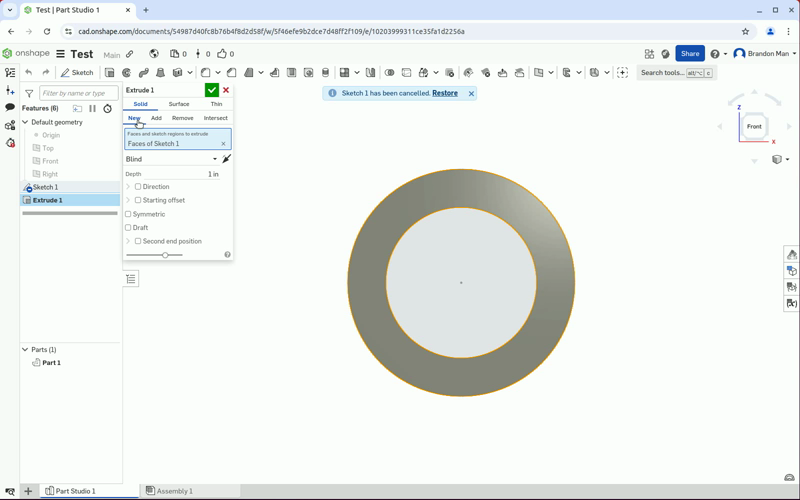
key(tab, 4)
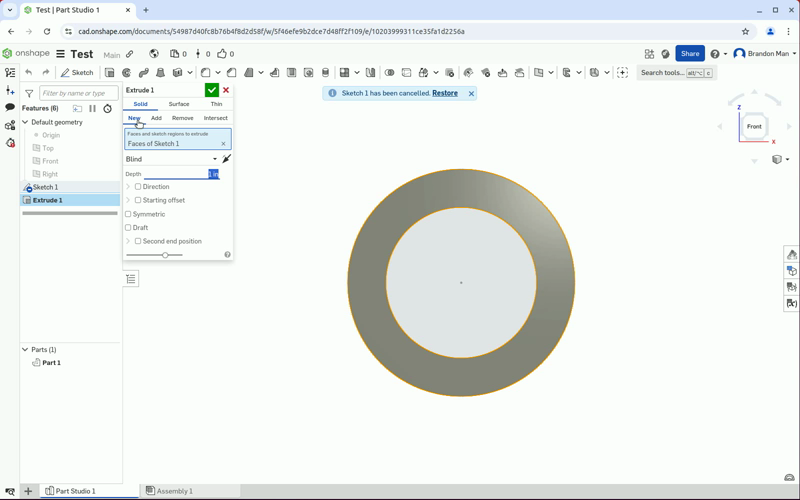
text(12.517)
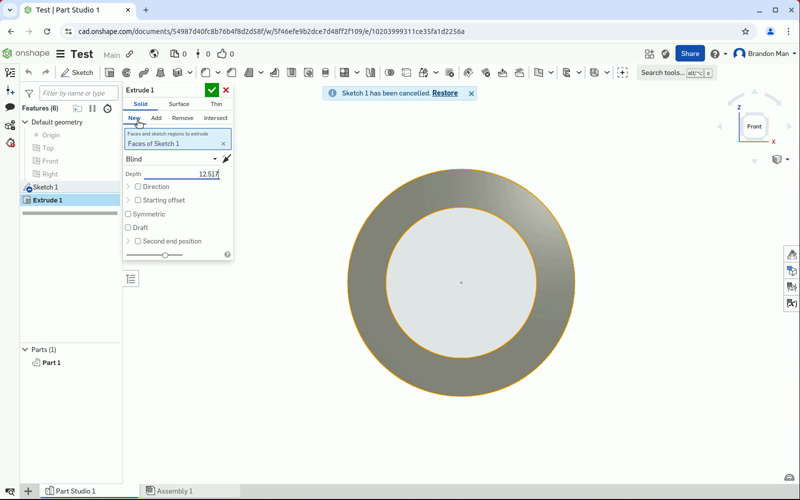
key(enter)
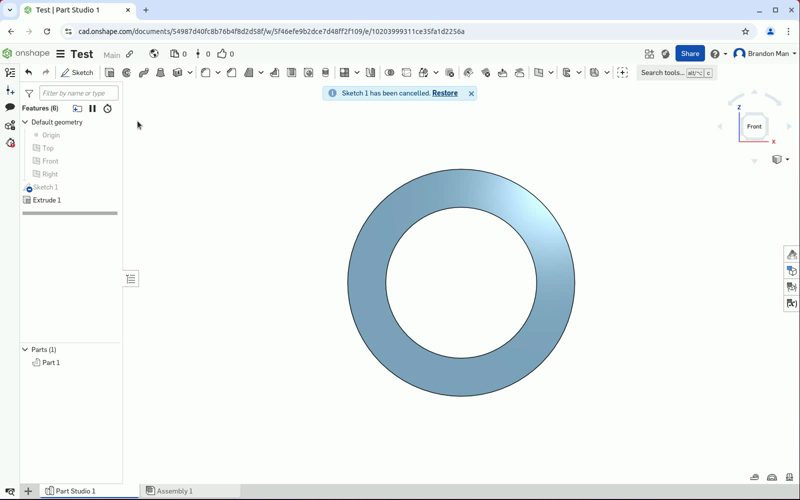
key(shift+h)
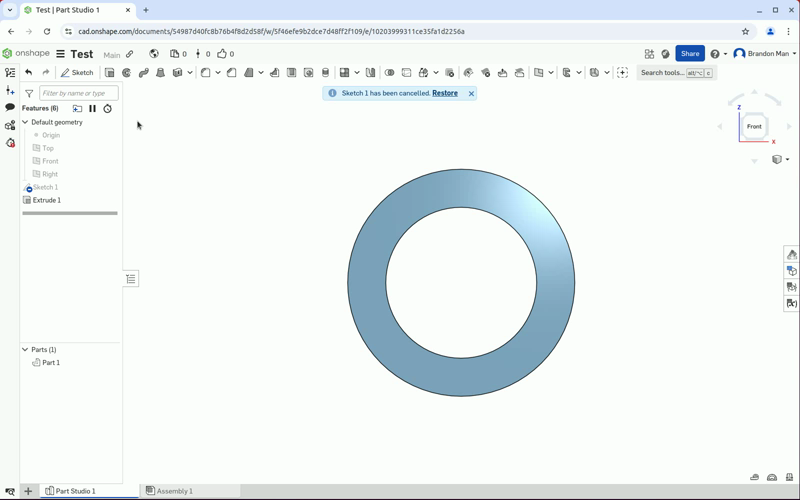
key(shift+h)
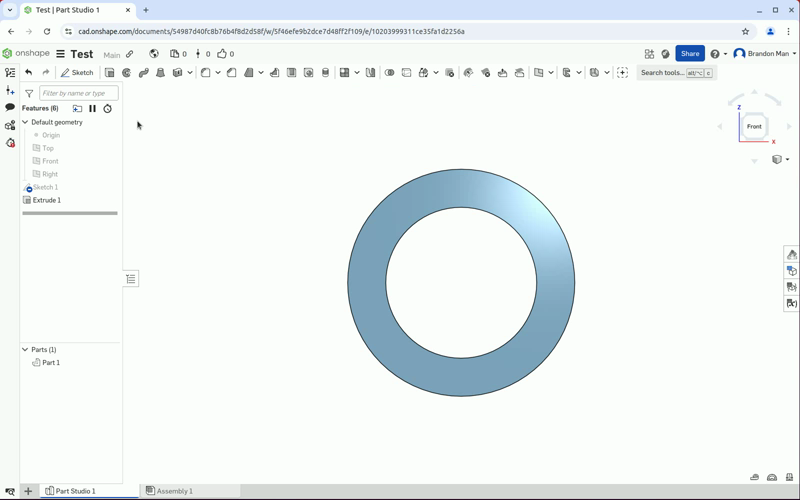
mouse_move(73, 189)
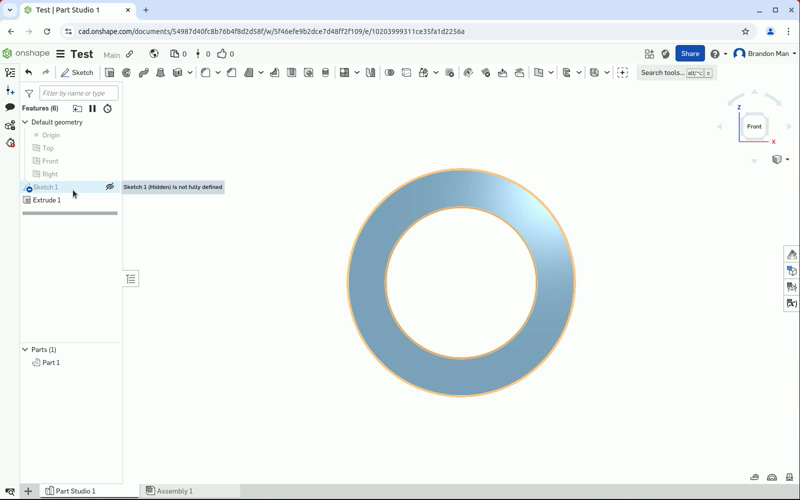
click(73, 189)
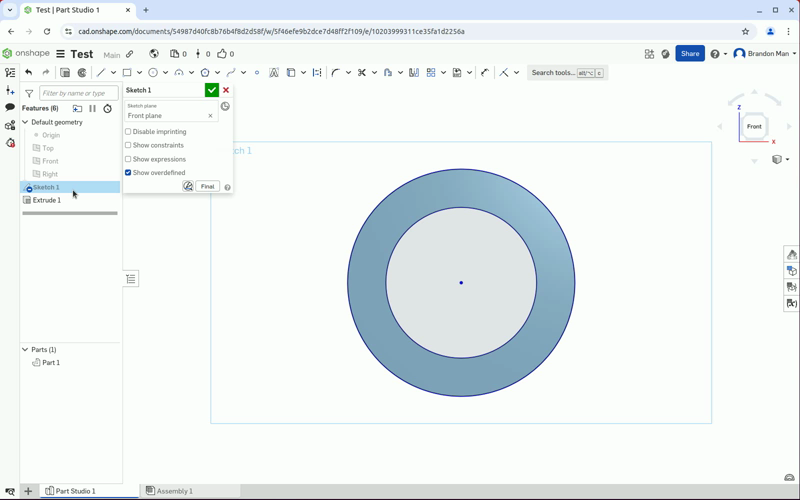
mouse_move(229, 92)
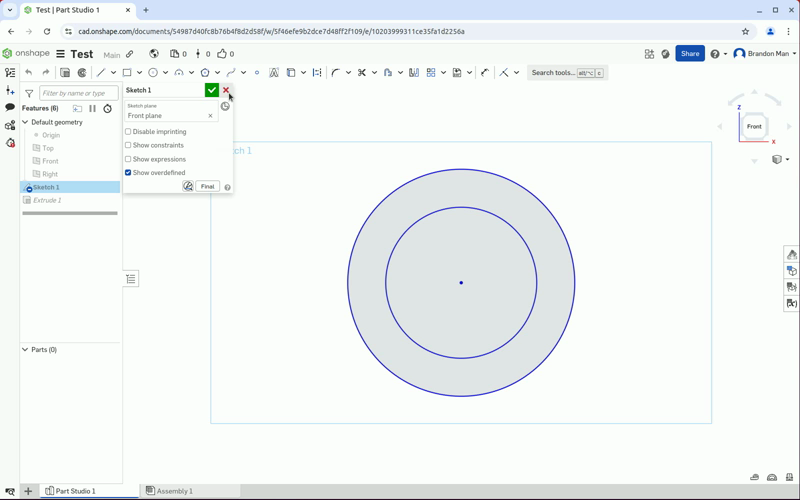
click(229, 92)
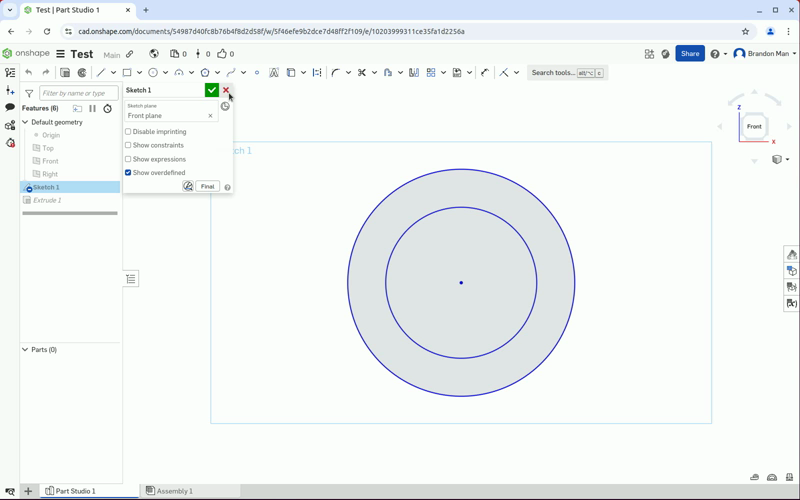
key(shift+s)
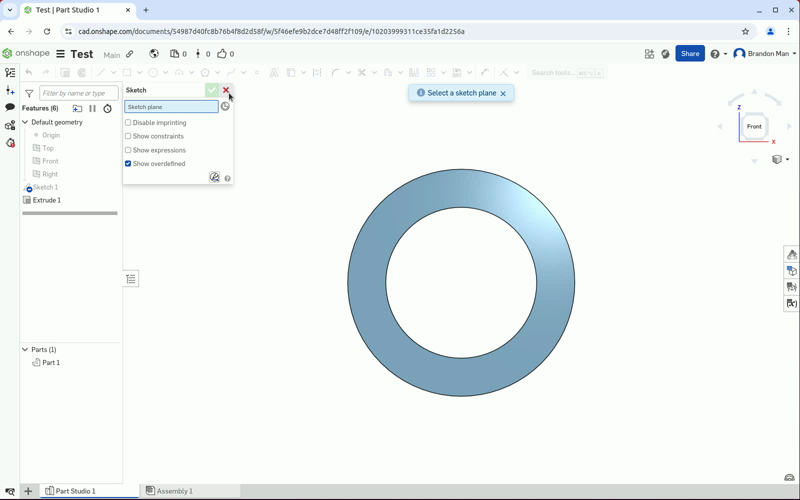
mouse_move(73, 163)
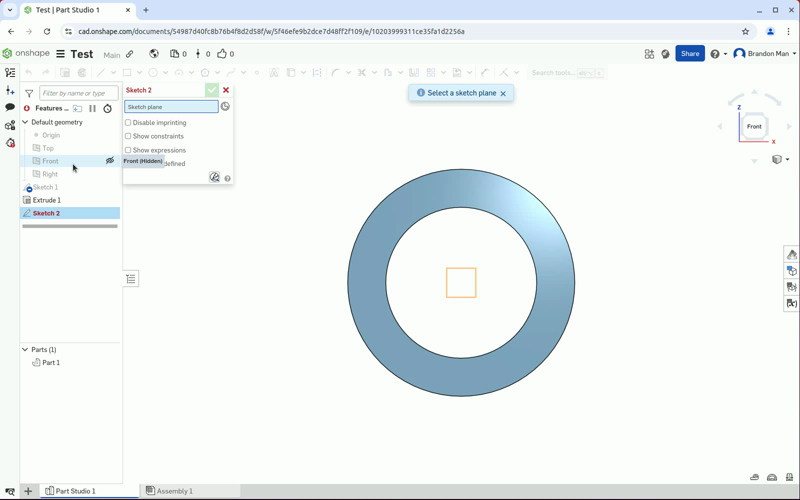
click(73, 163)
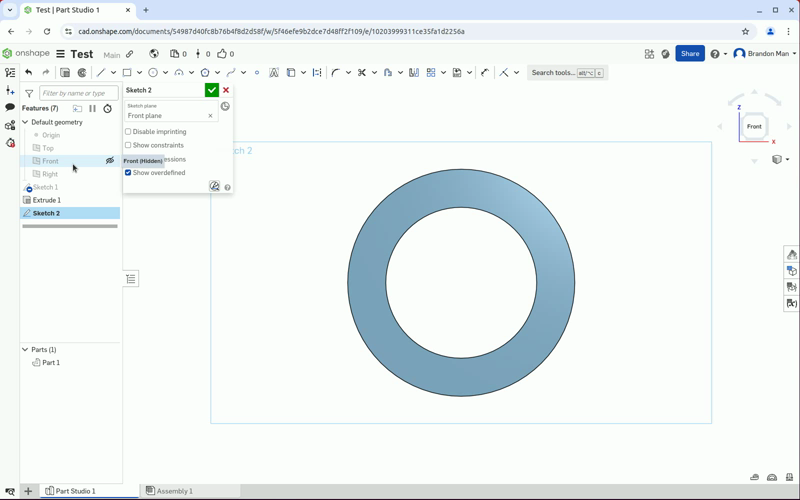
mouse_move(73, 352)
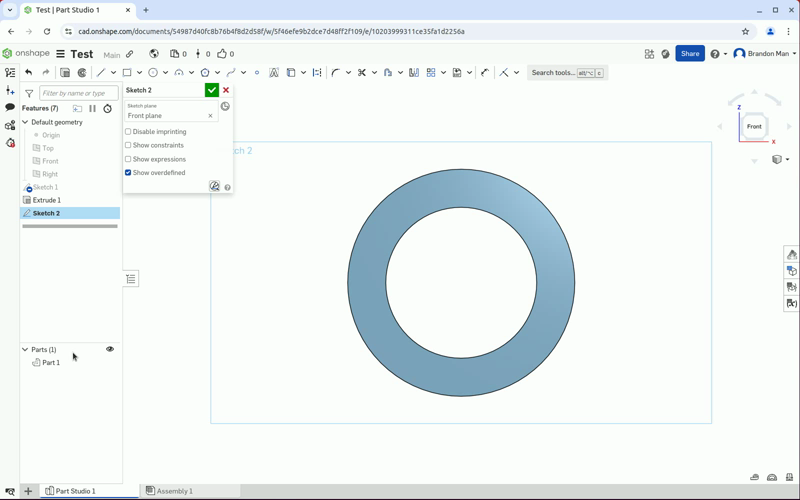
key(y)
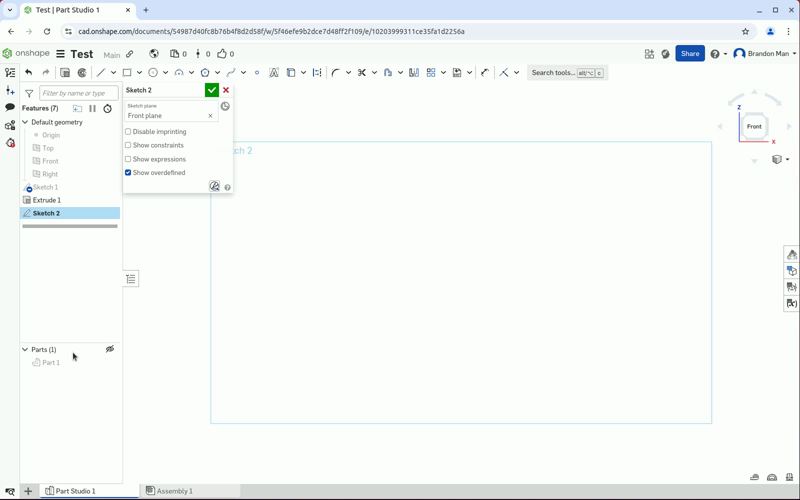
key(c)
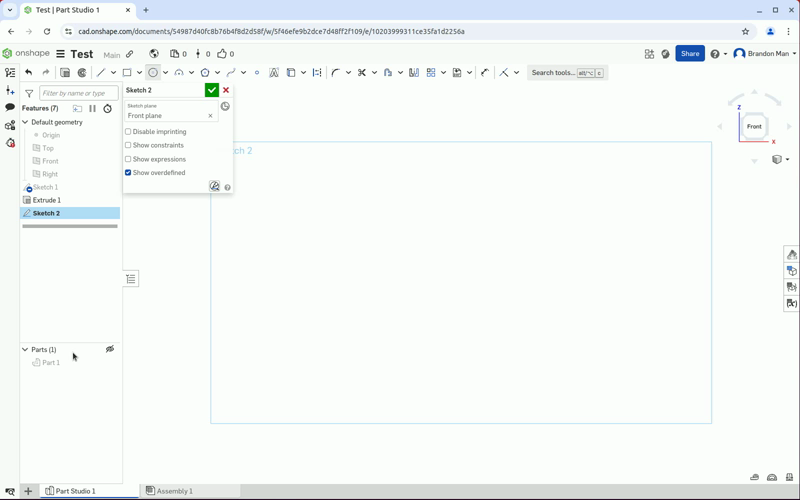
key_down(shift)
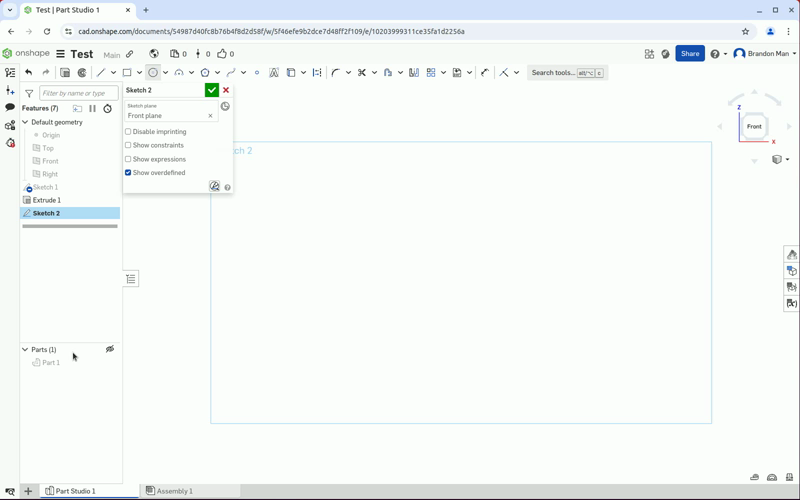
mouse_move(461, 282)
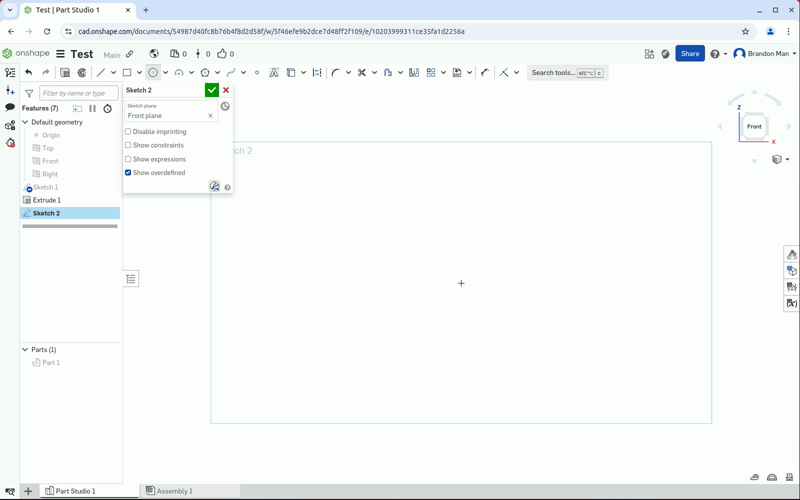
click(461, 282)
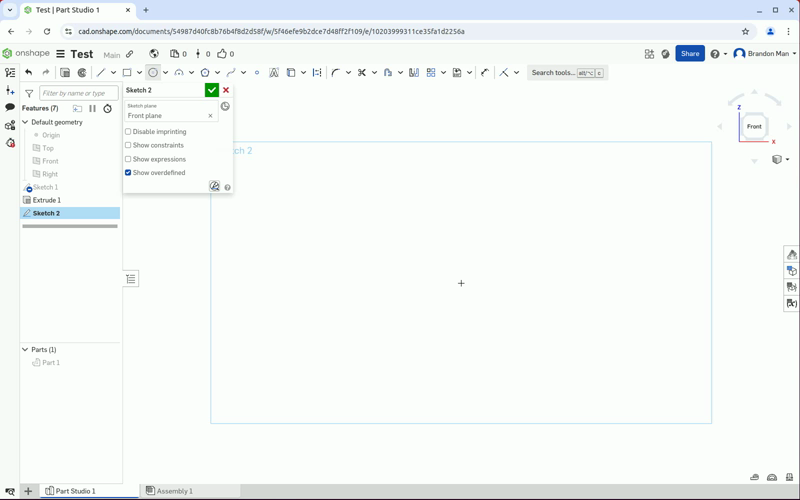
key_up(shift)
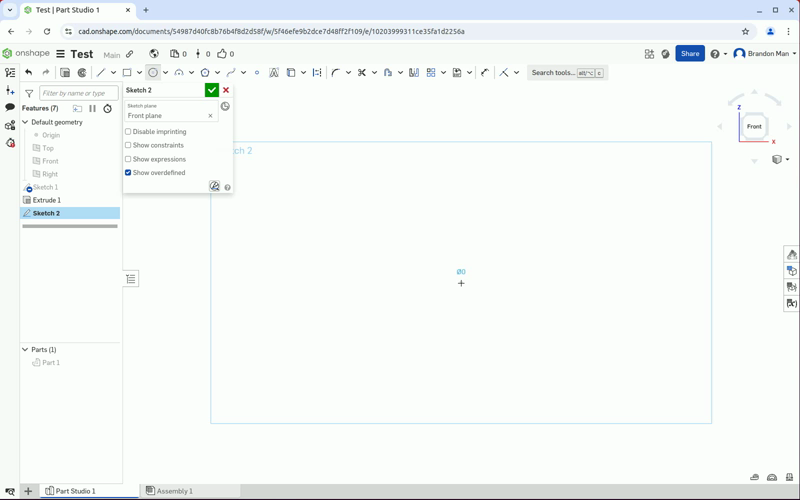
mouse_move(508, 282)
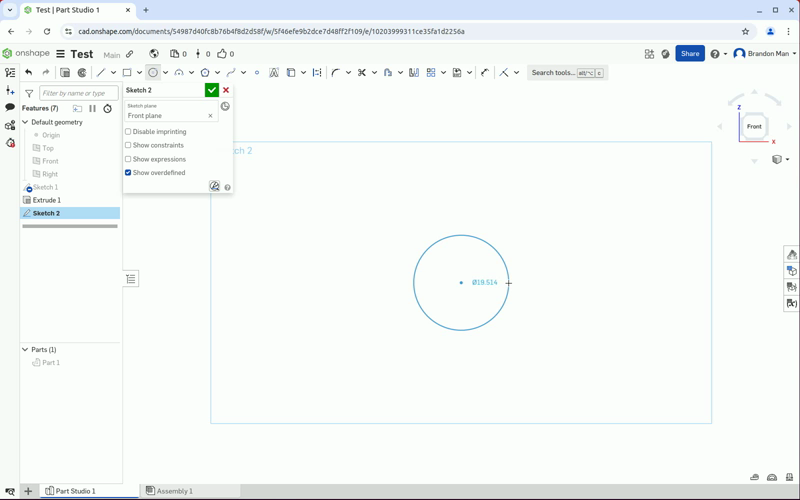
click(508, 282)
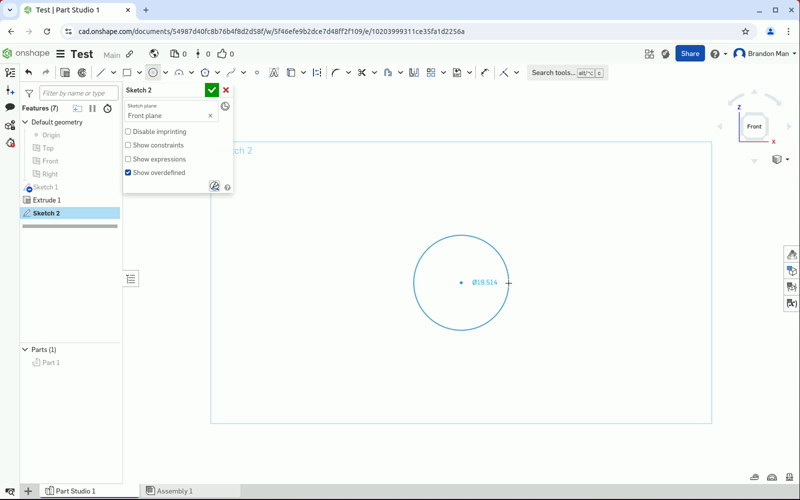
key(esc)
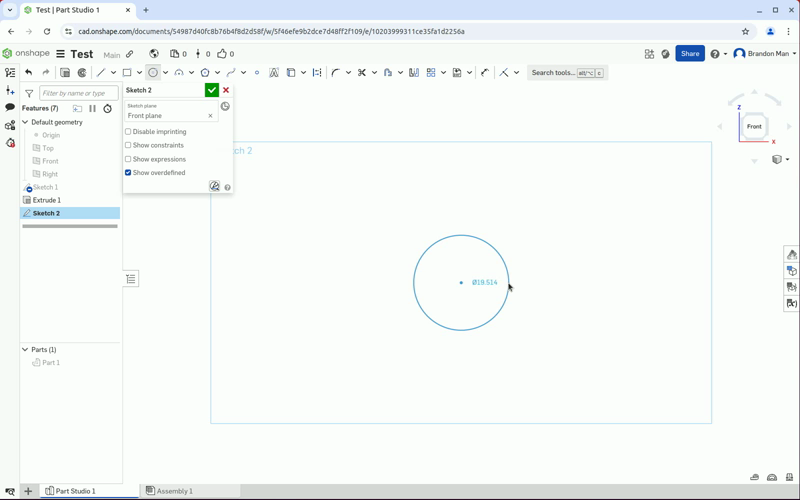
key(c)
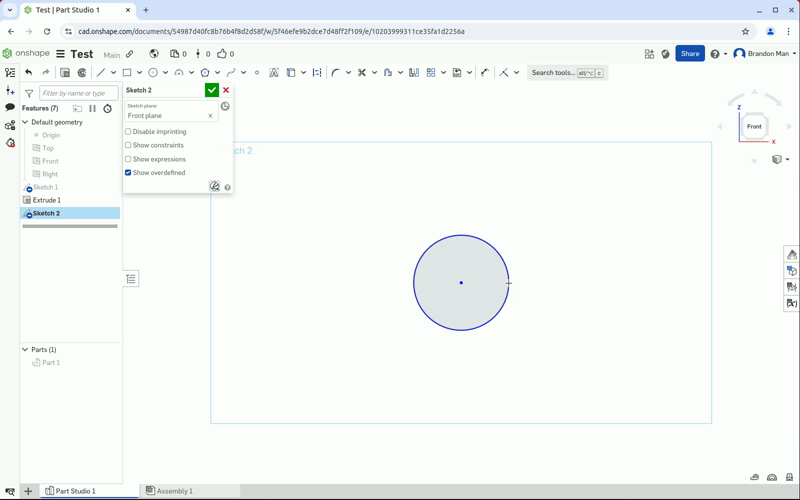
key_down(shift)
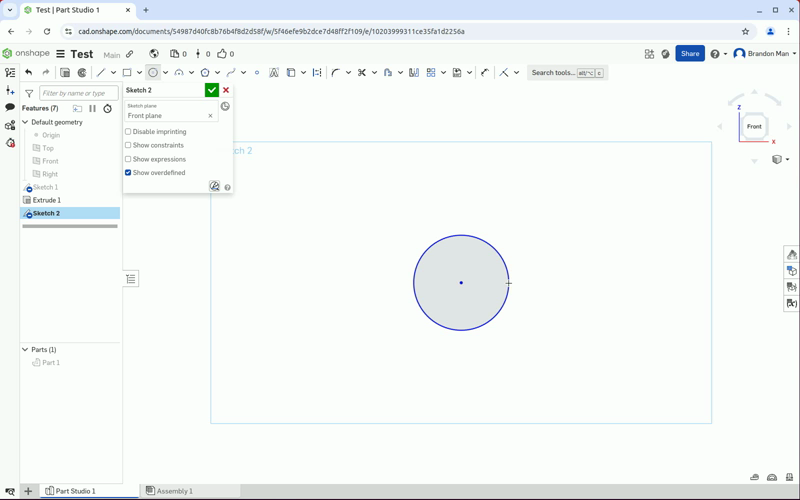
mouse_move(461, 282)
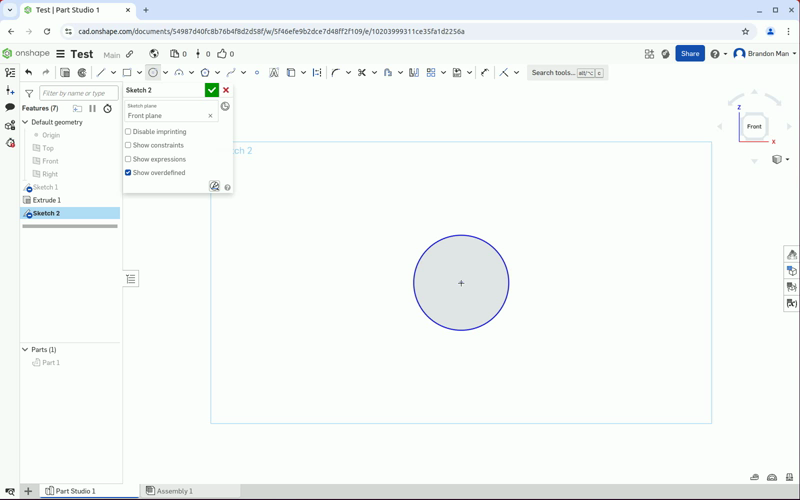
click(461, 282)
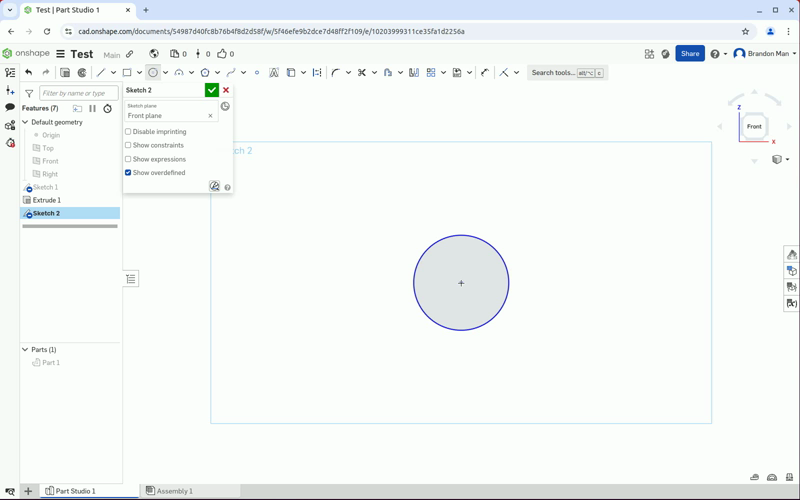
key_up(shift)
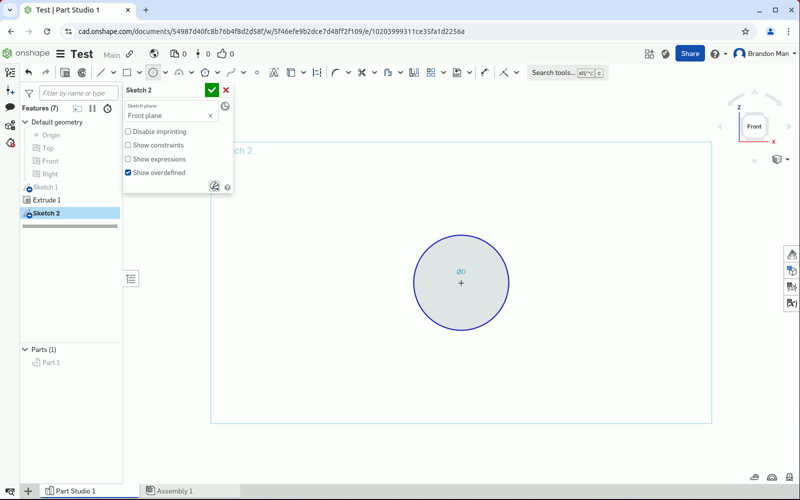
mouse_move(492, 282)
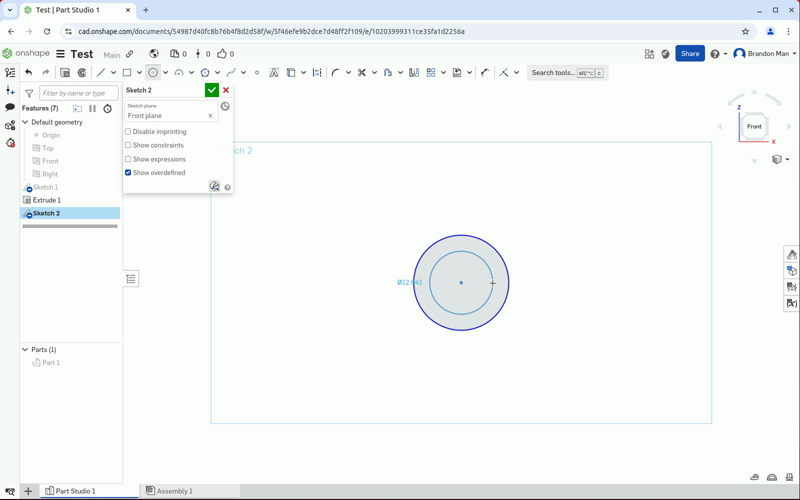
click(492, 282)
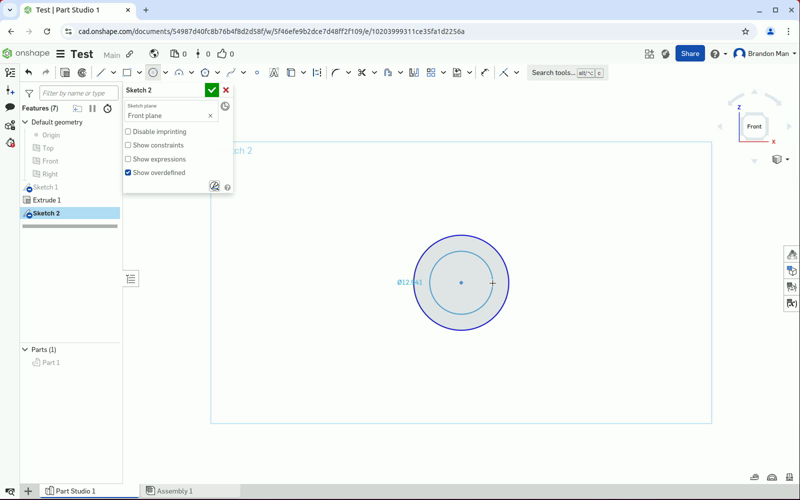
key(esc)
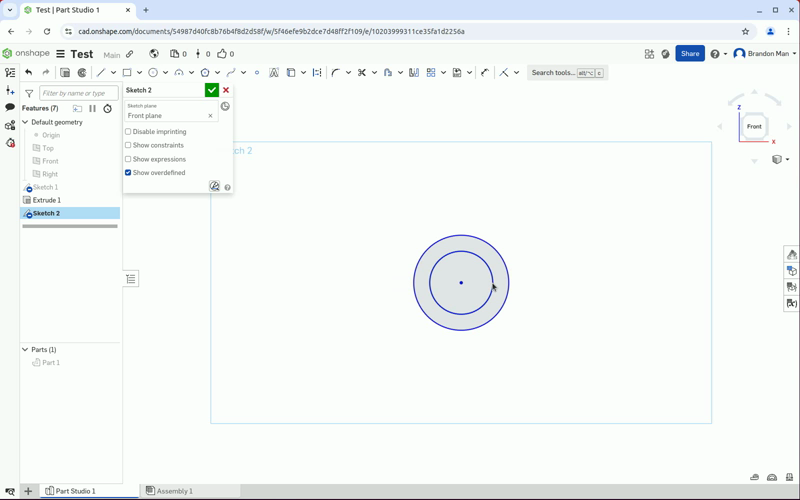
mouse_move(490, 314)
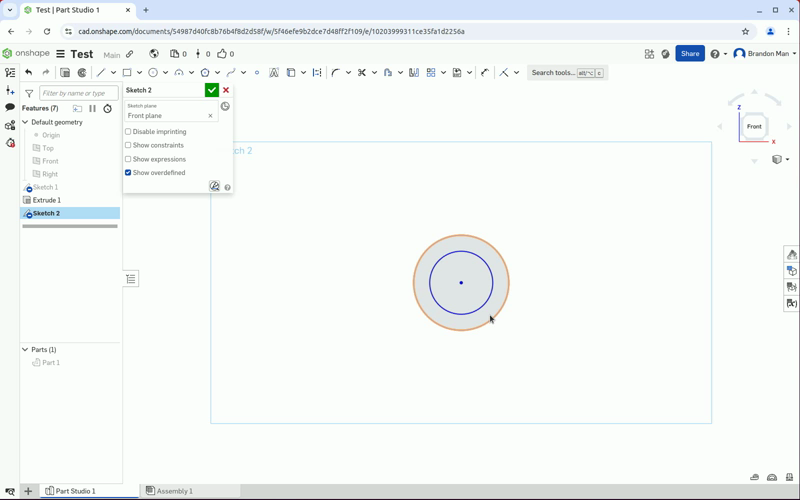
click(490, 314)
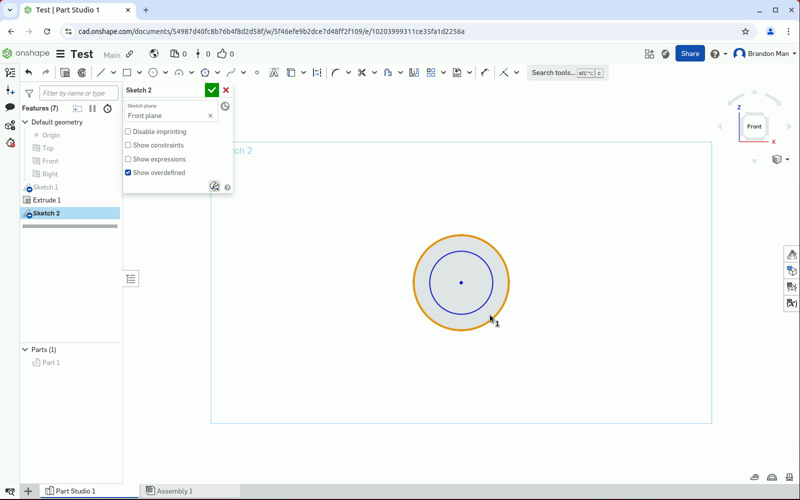
mouse_move(73, 352)
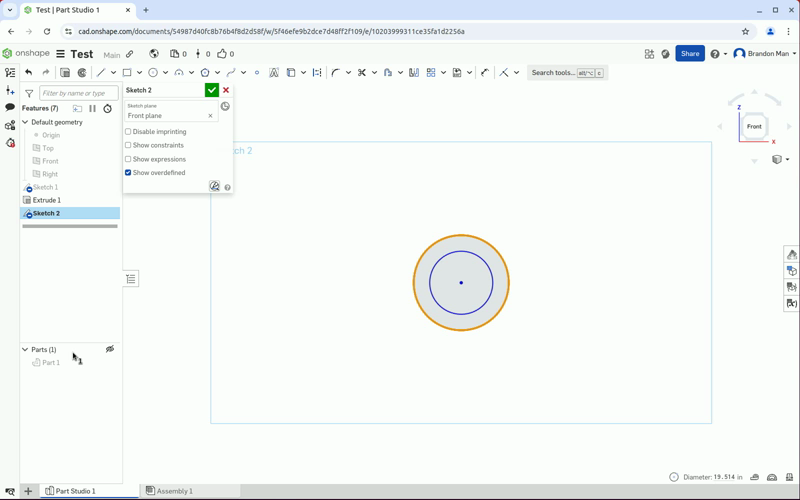
key(shift+y)
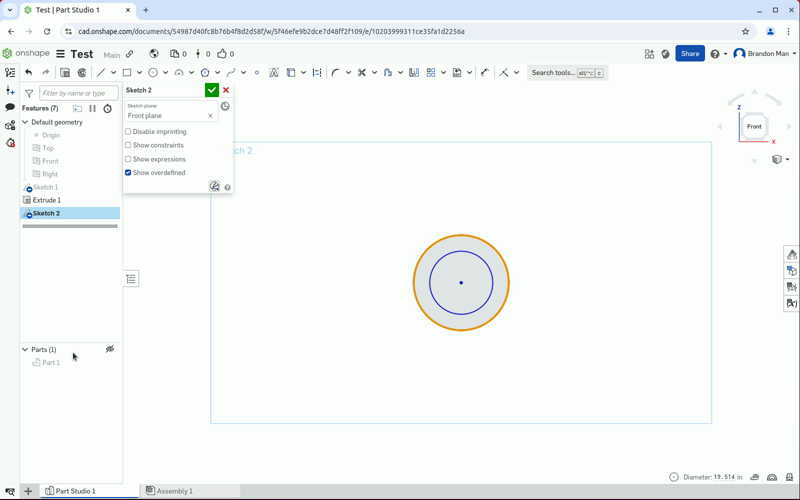
key(shift+e)
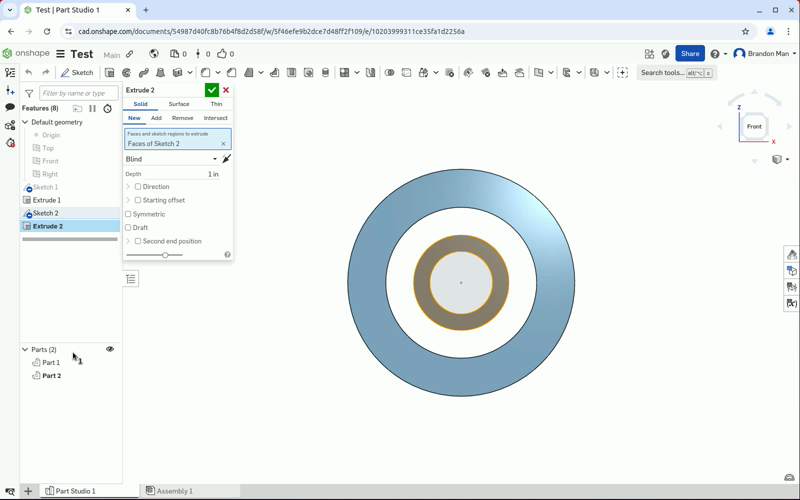
mouse_move(143, 106)
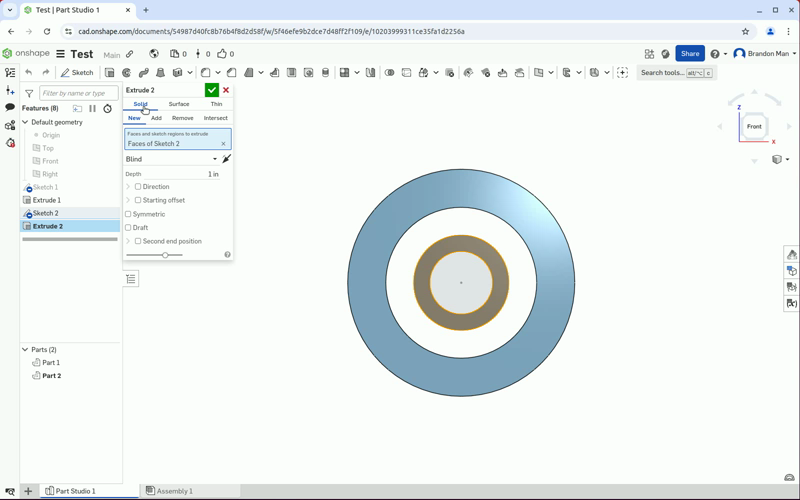
click(143, 106)
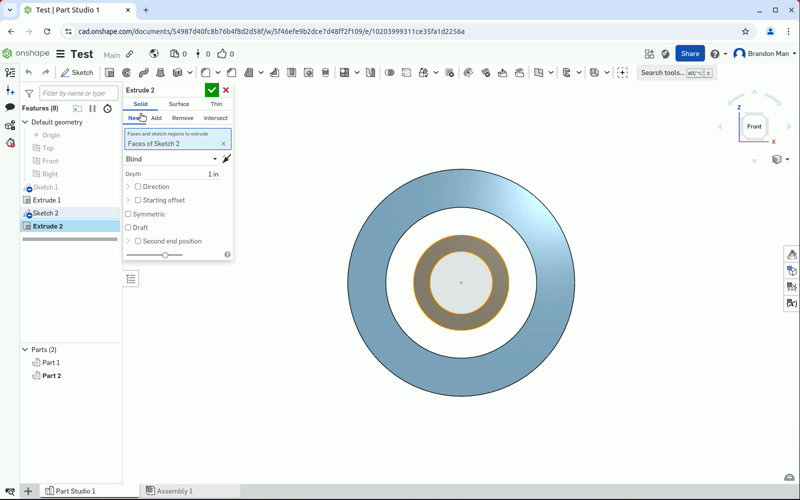
mouse_move(137, 120)
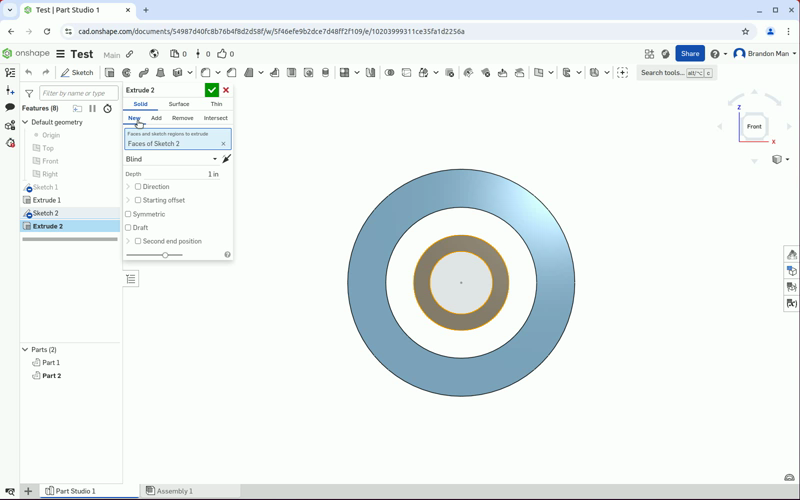
click(137, 120)
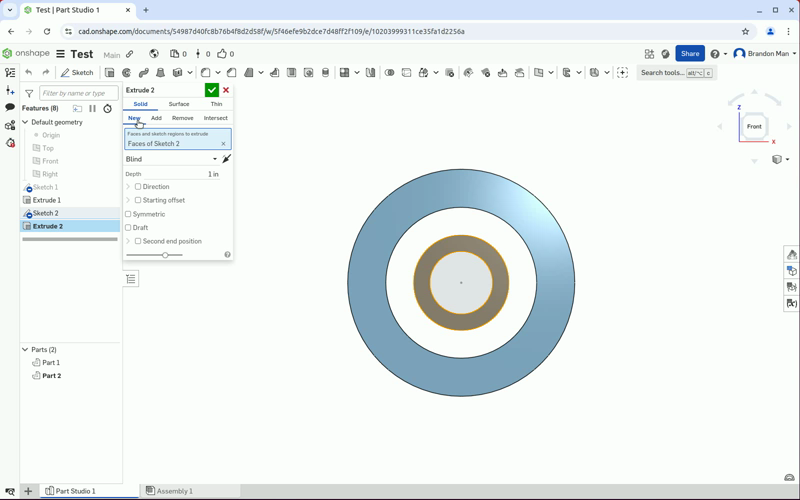
key(tab, 4)
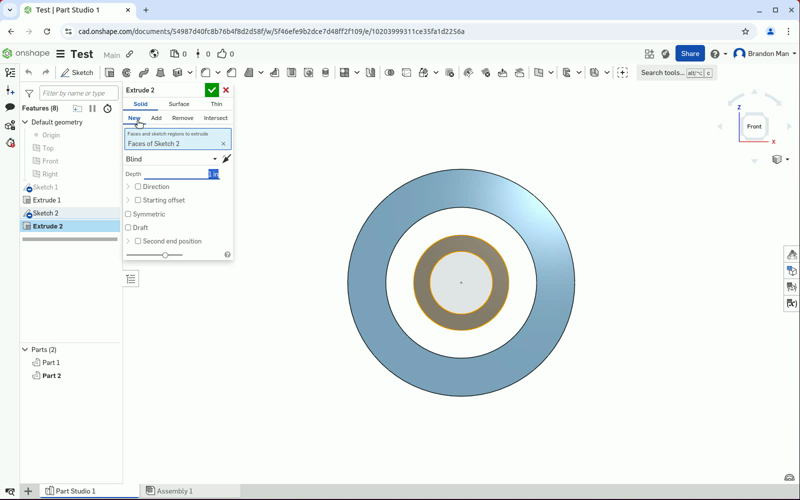
text(12.517)
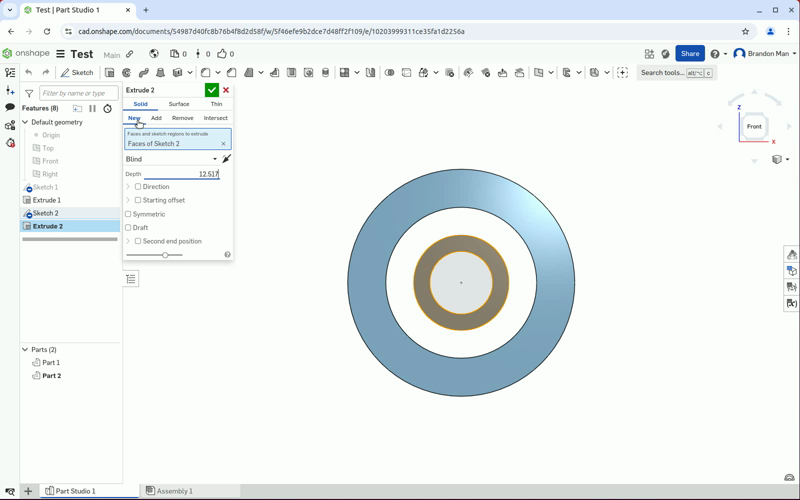
key(enter)
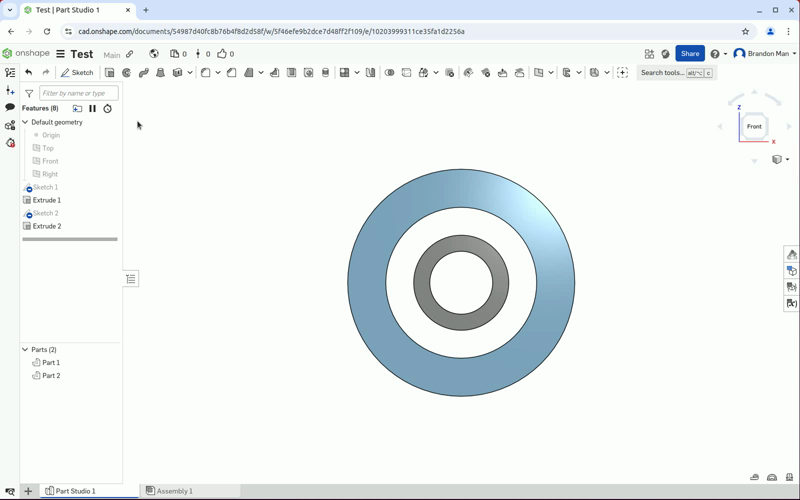
key(shift+h)
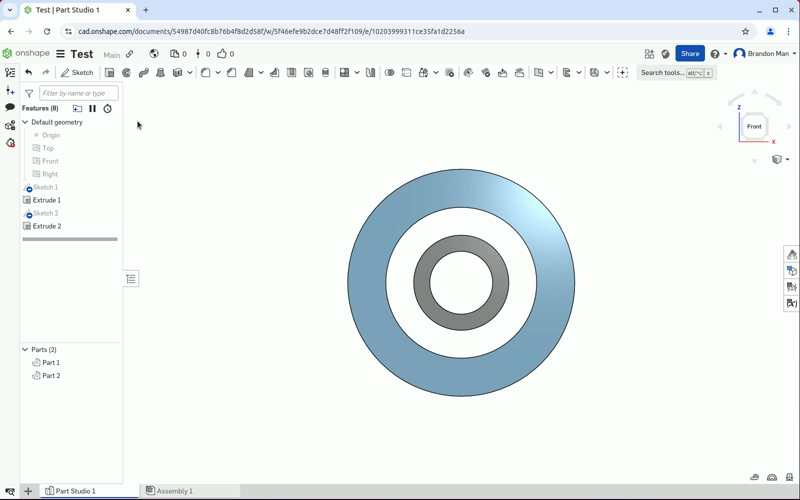
key(shift+h)
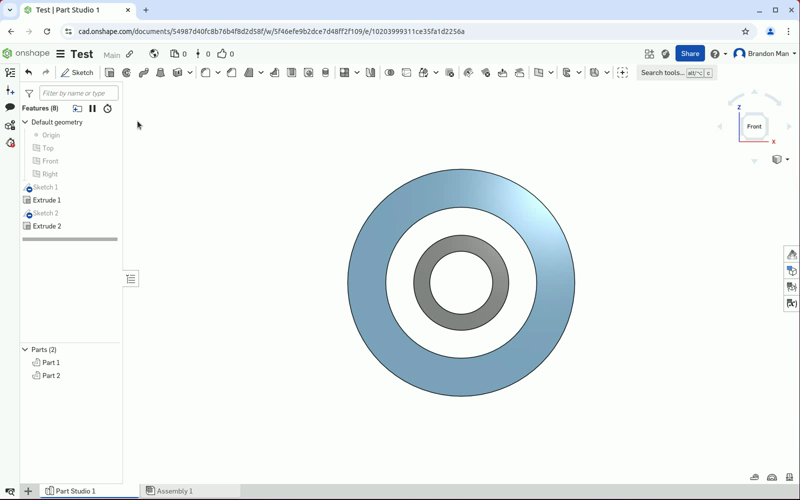
mouse_move(73, 189)
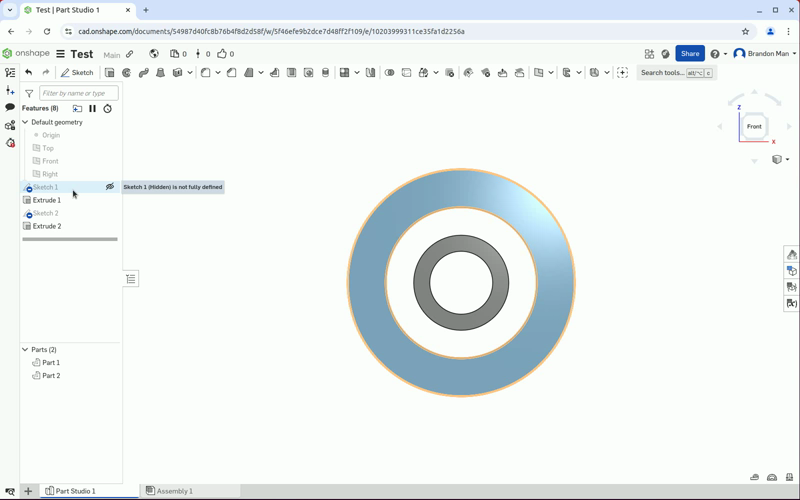
click(73, 189)
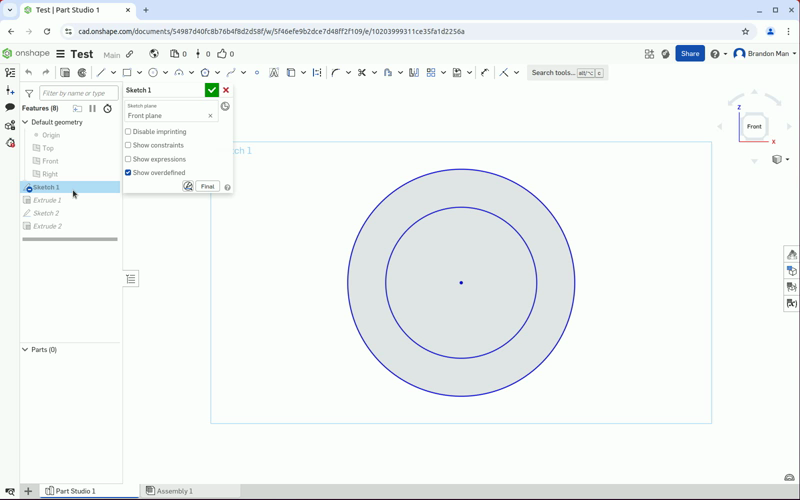
mouse_move(229, 92)
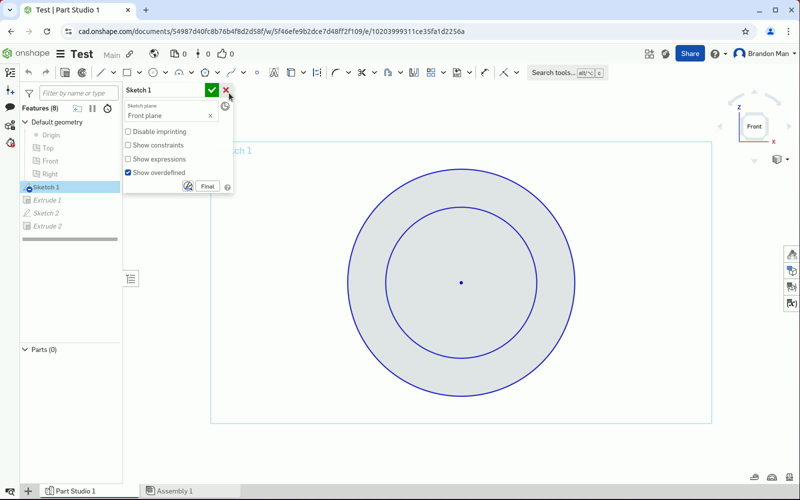
click(229, 92)
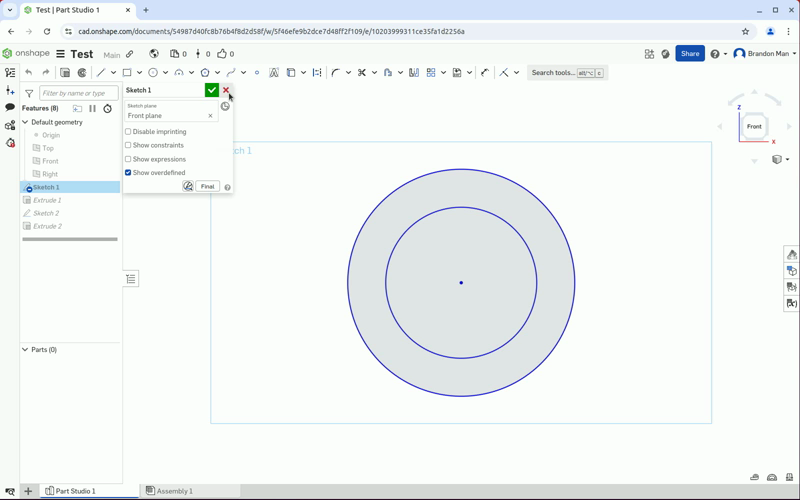
key(shift+s)
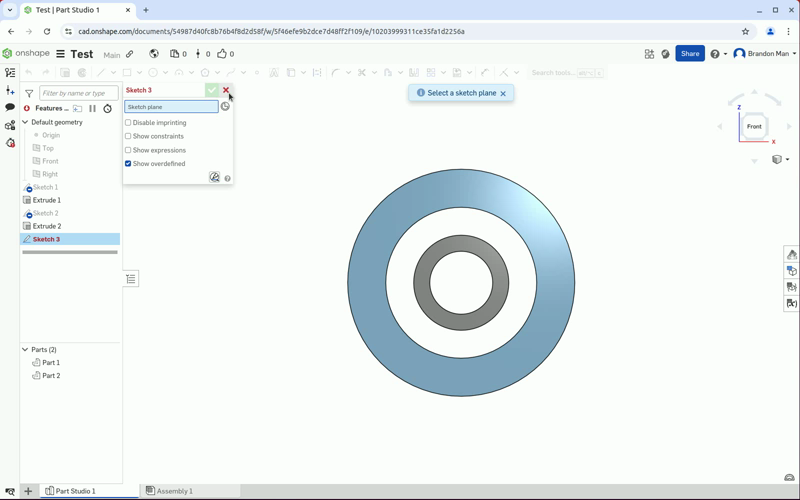
mouse_move(73, 163)
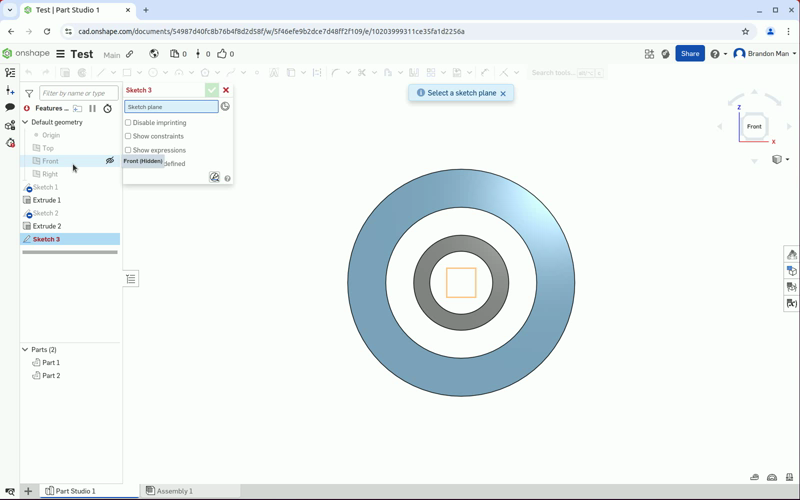
click(73, 163)
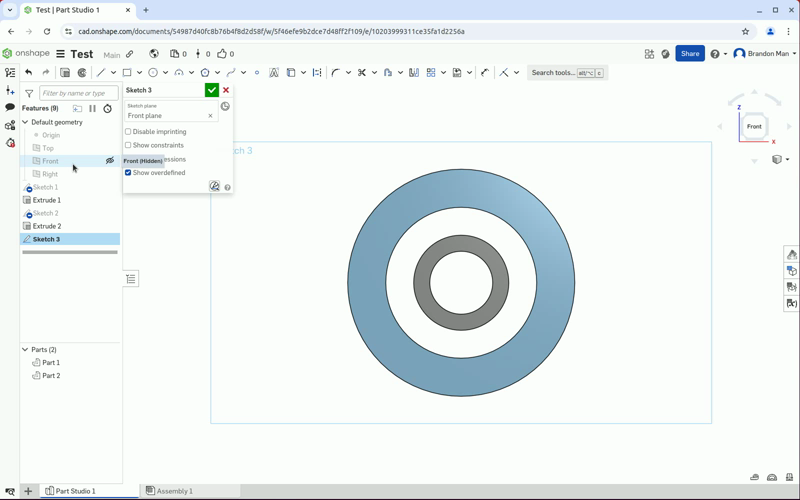
mouse_move(73, 352)
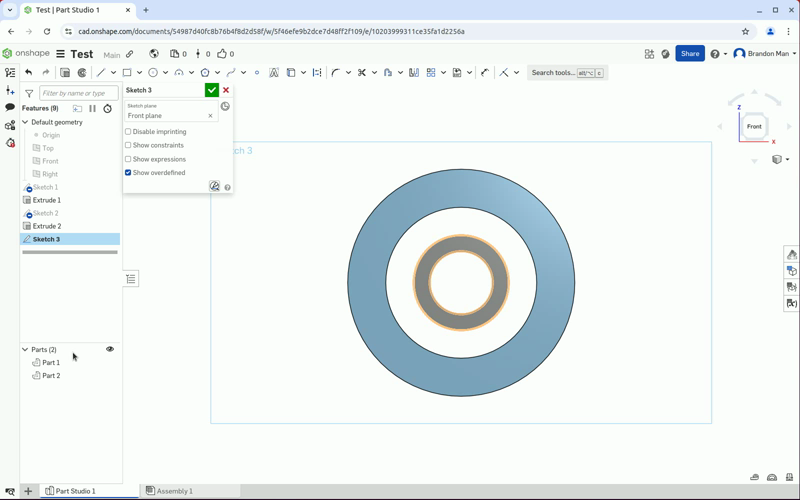
key(y)
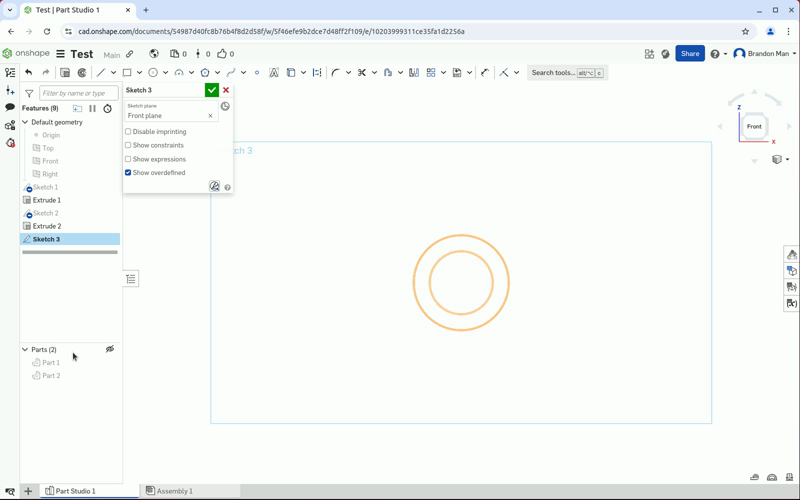
key(c)
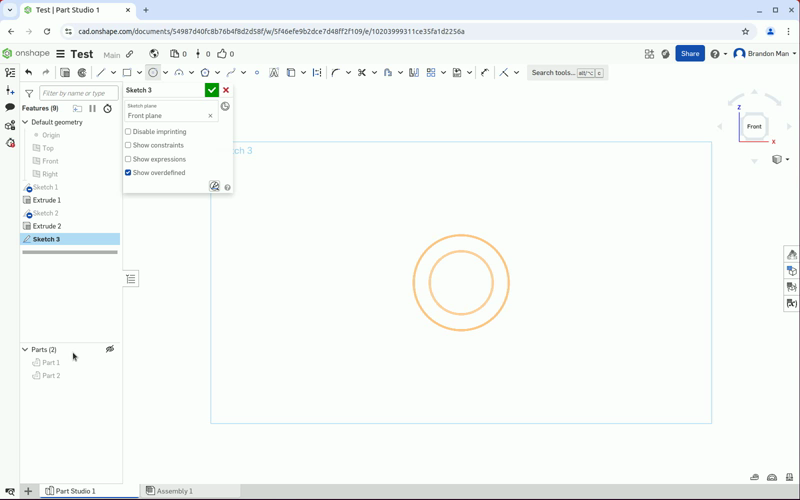
key_down(shift)
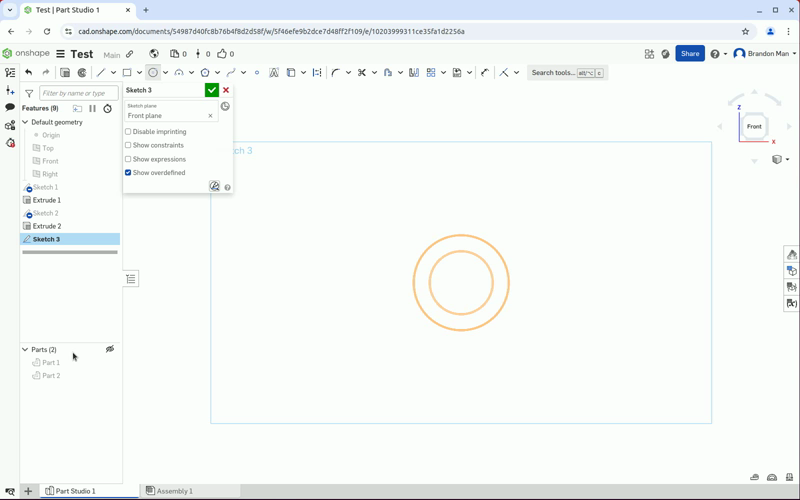
mouse_move(460, 282)
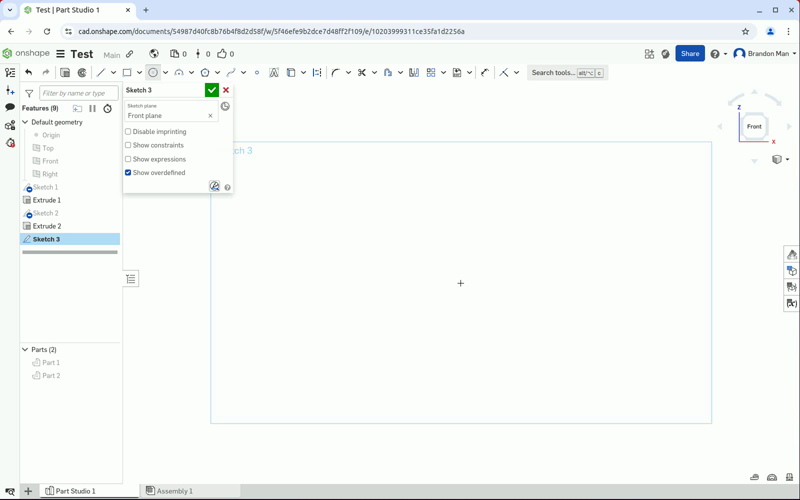
click(460, 282)
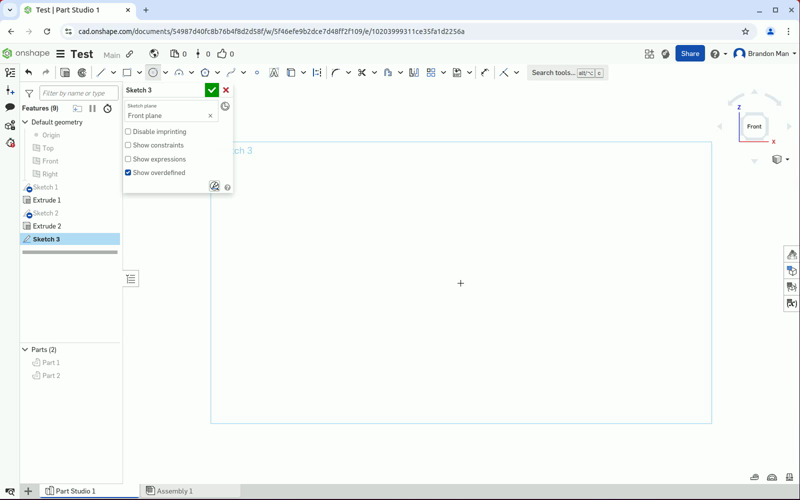
key_up(shift)
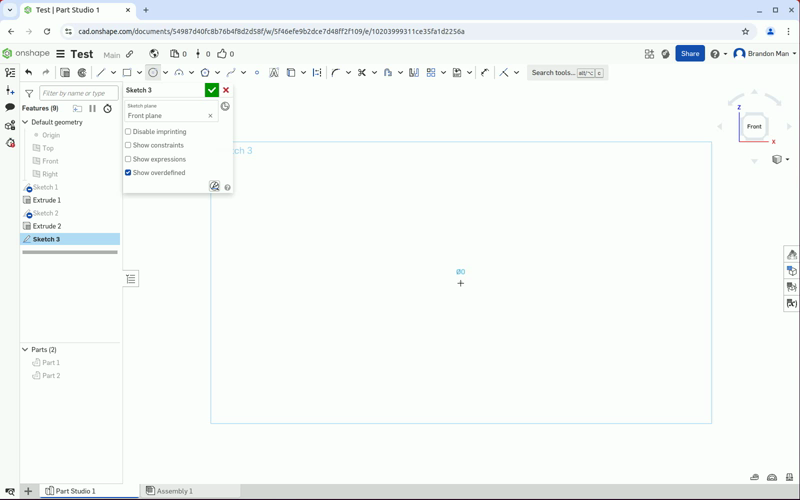
mouse_move(537, 282)
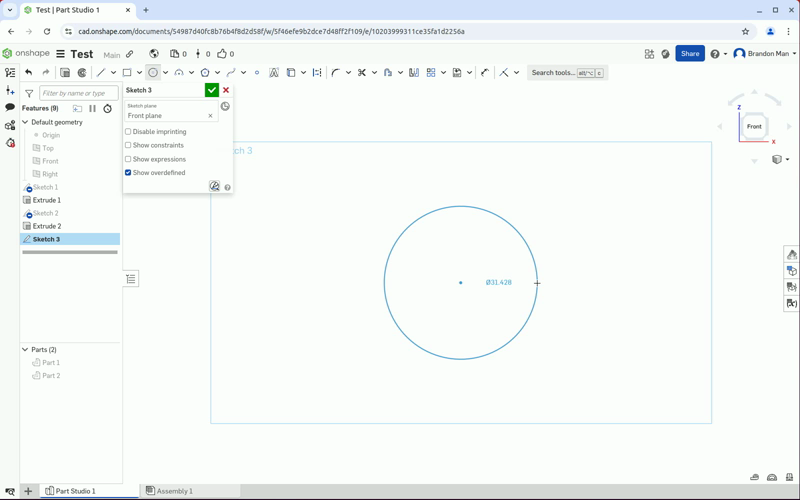
click(537, 282)
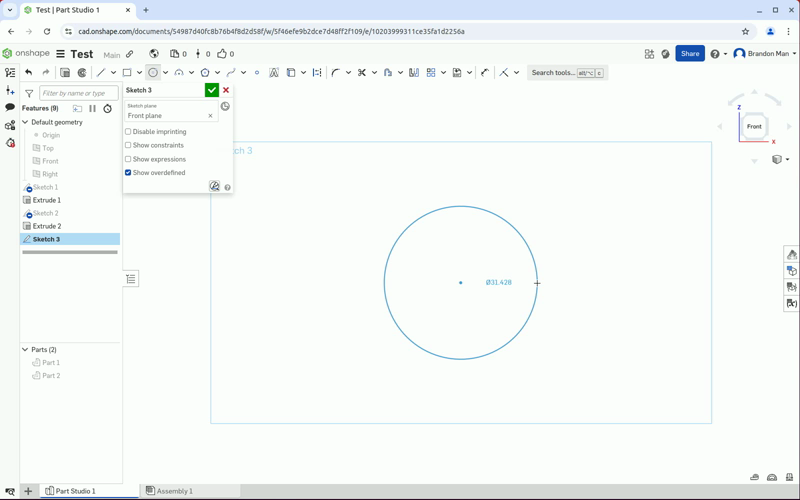
key(esc)
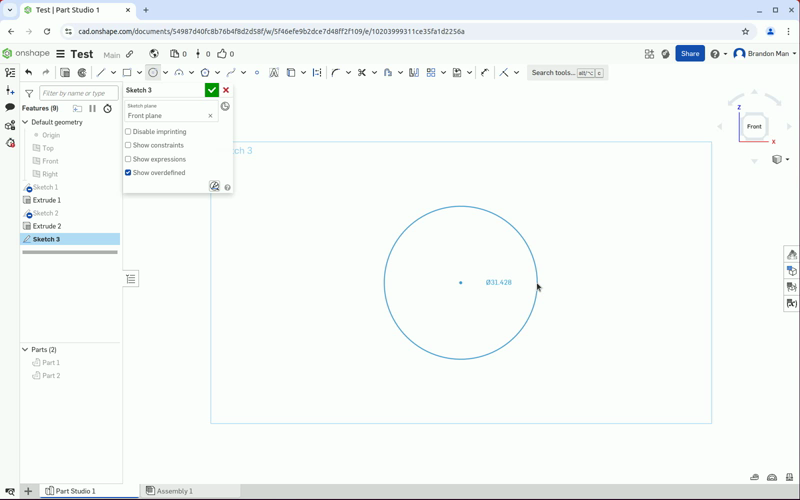
key(c)
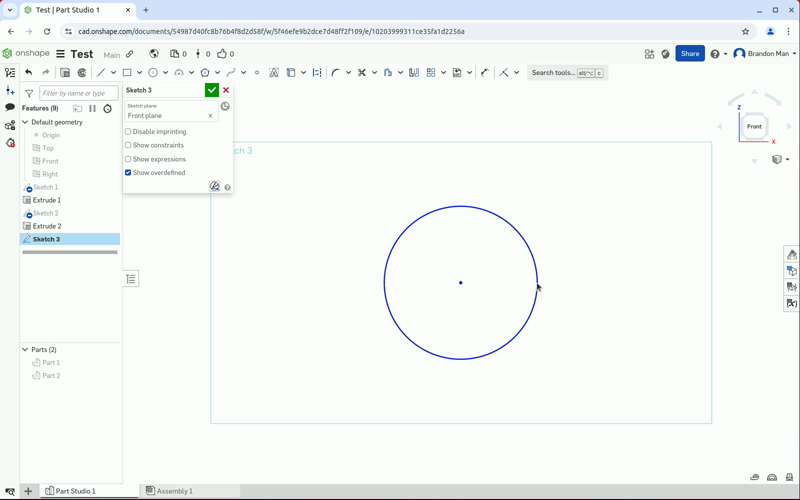
key_down(shift)
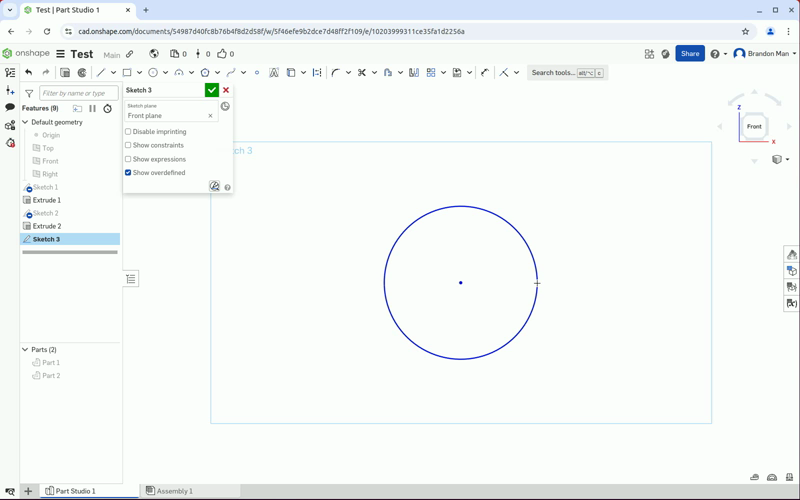
mouse_move(460, 282)
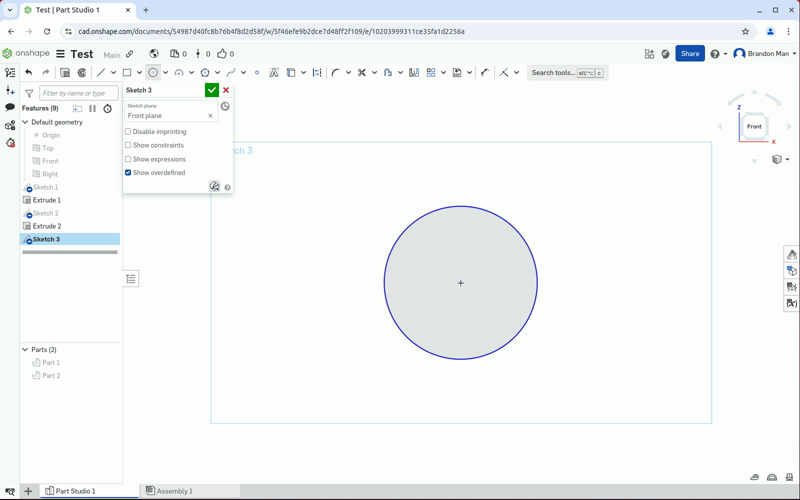
click(460, 282)
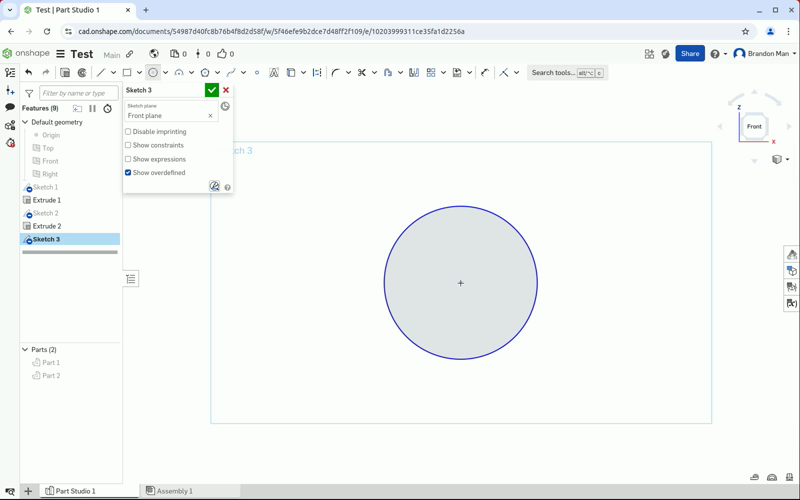
key_up(shift)
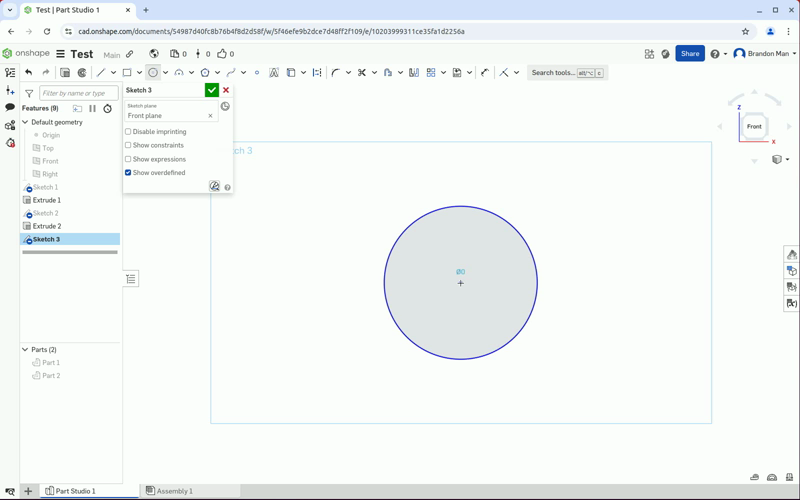
mouse_move(506, 282)
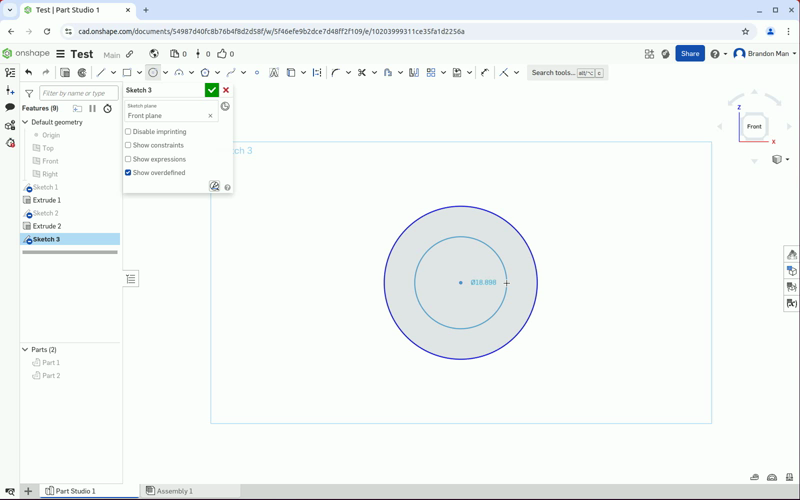
click(506, 282)
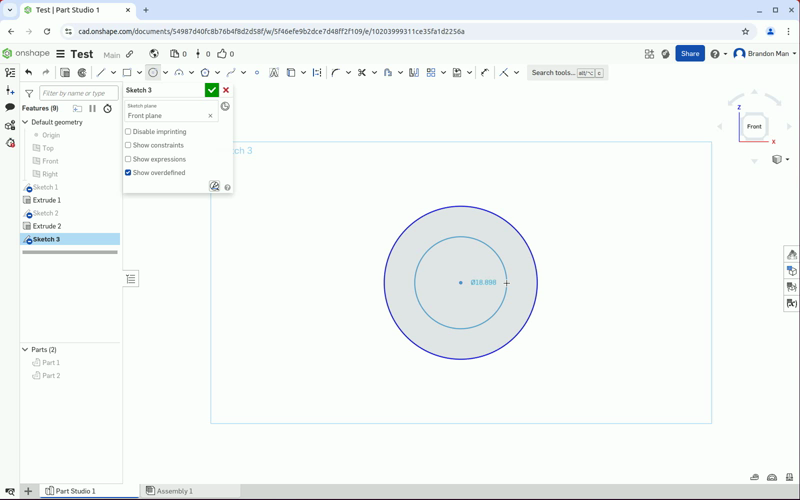
key(esc)
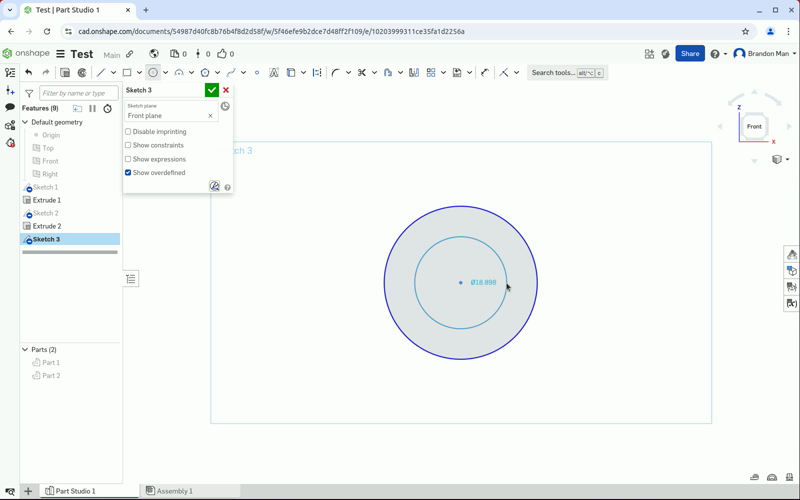
mouse_move(523, 271)
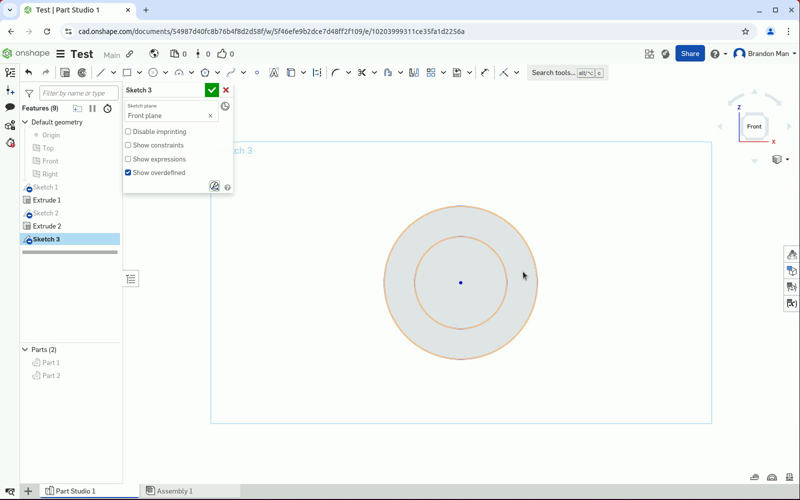
click(523, 271)
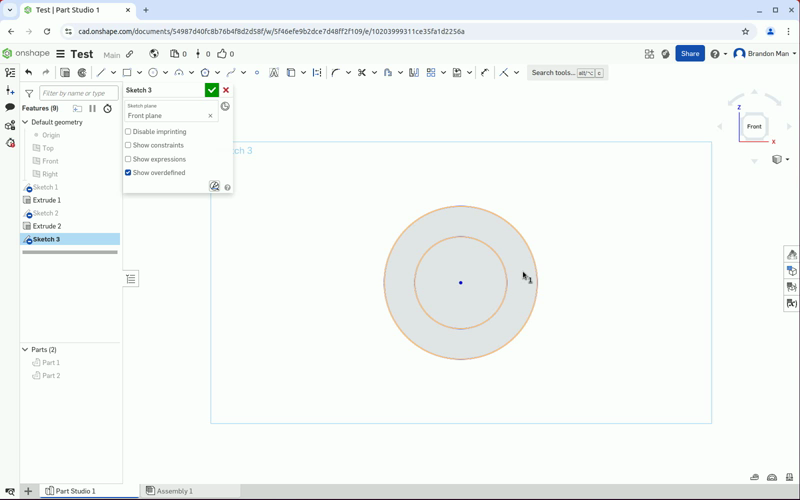
mouse_move(73, 352)
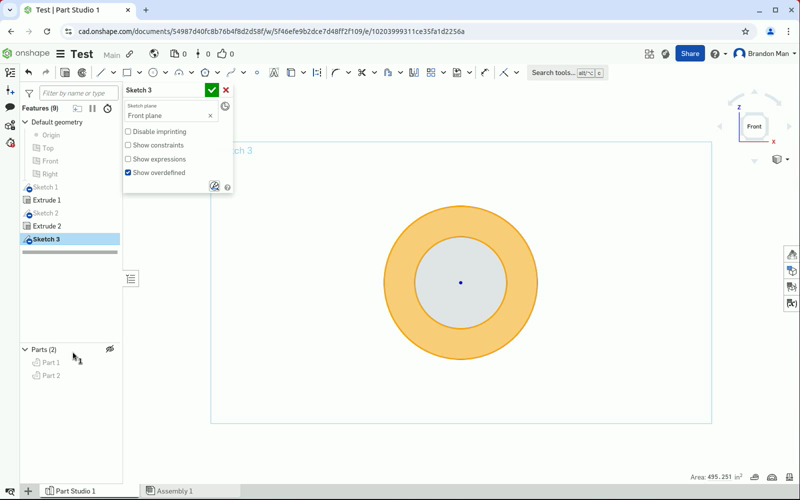
key(shift+y)
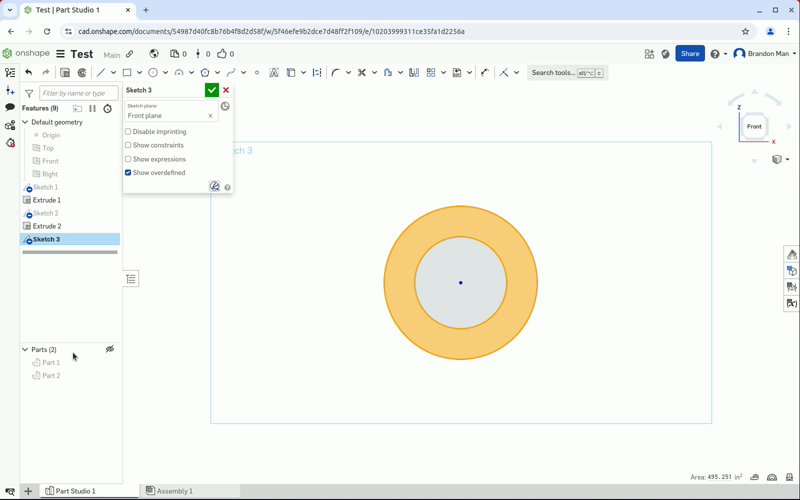
key(shift+e)
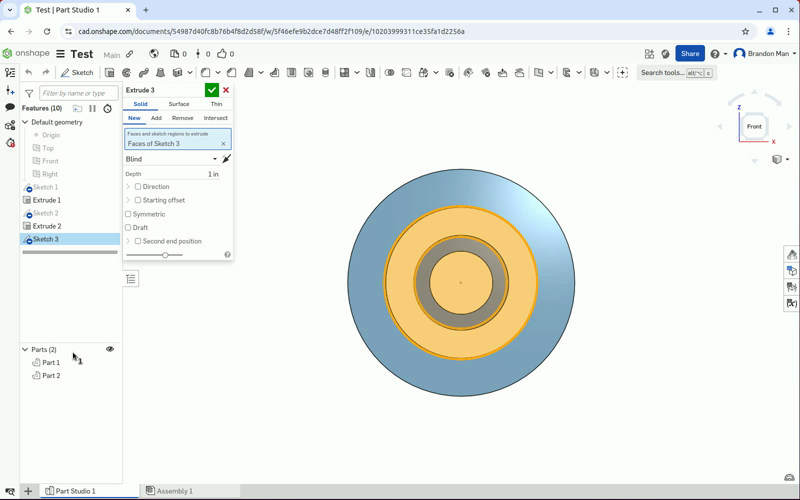
mouse_move(143, 106)
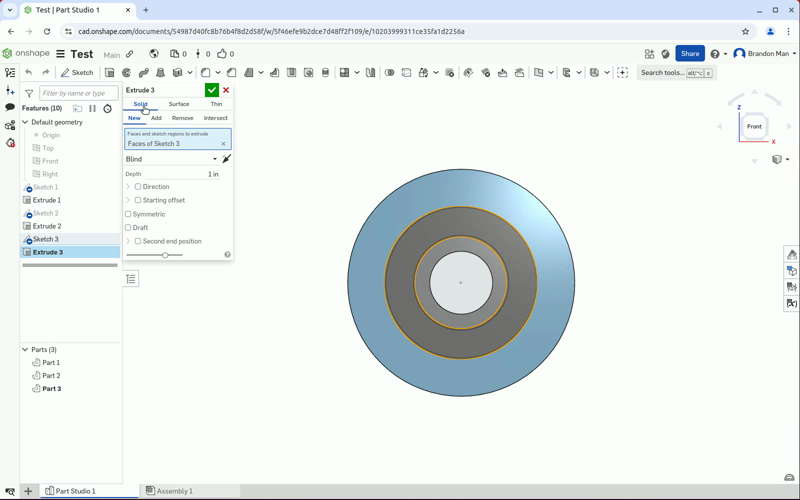
click(143, 106)
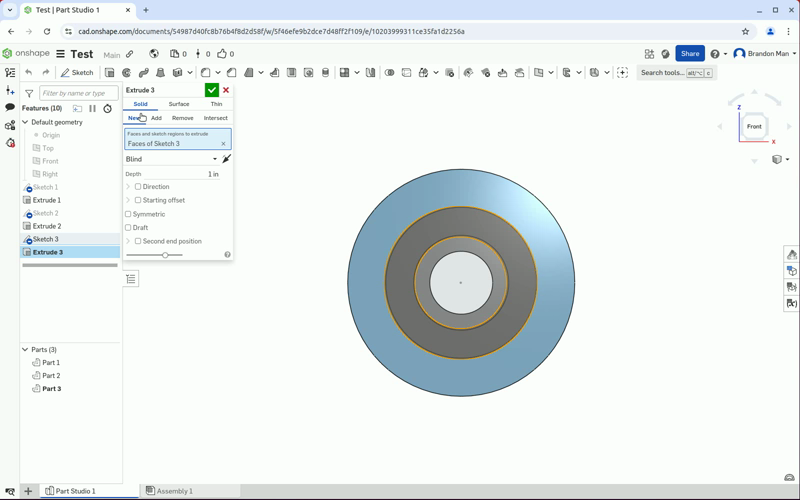
mouse_move(137, 120)
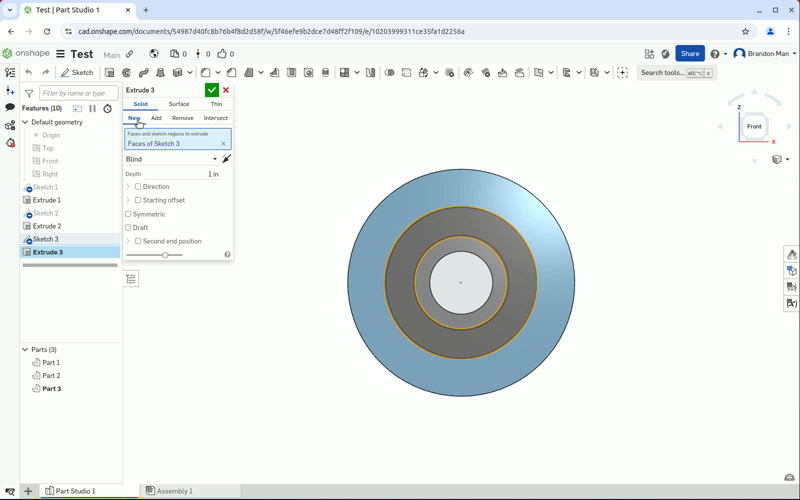
click(137, 120)
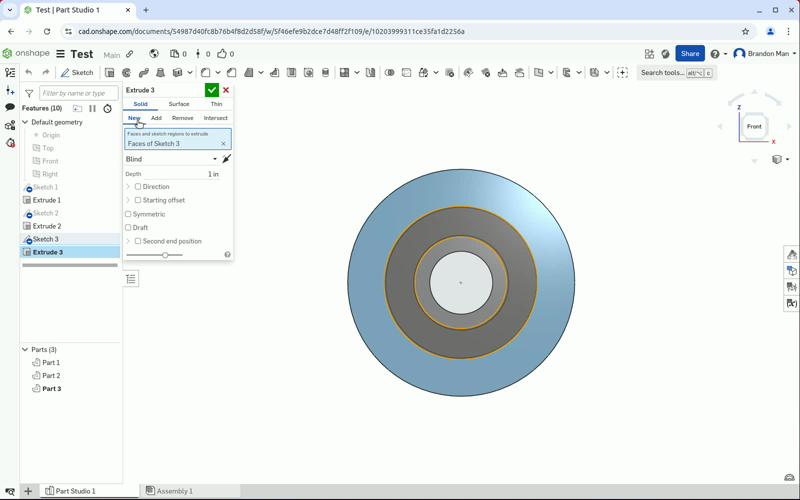
key(tab, 4)
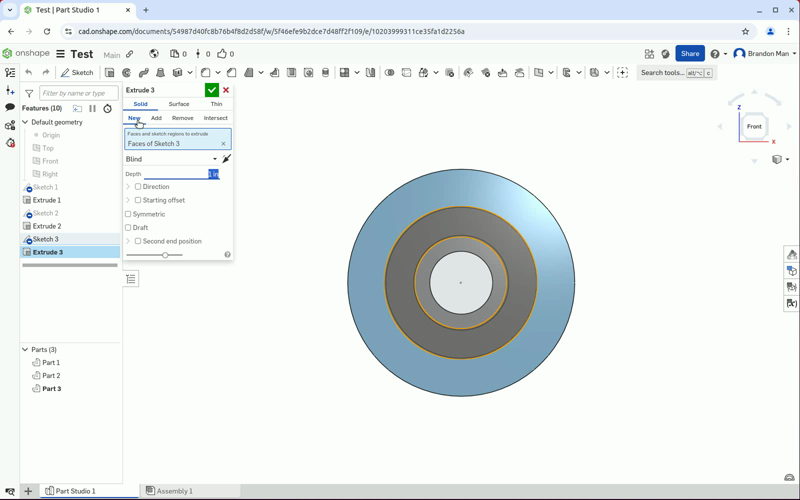
text(7.703)
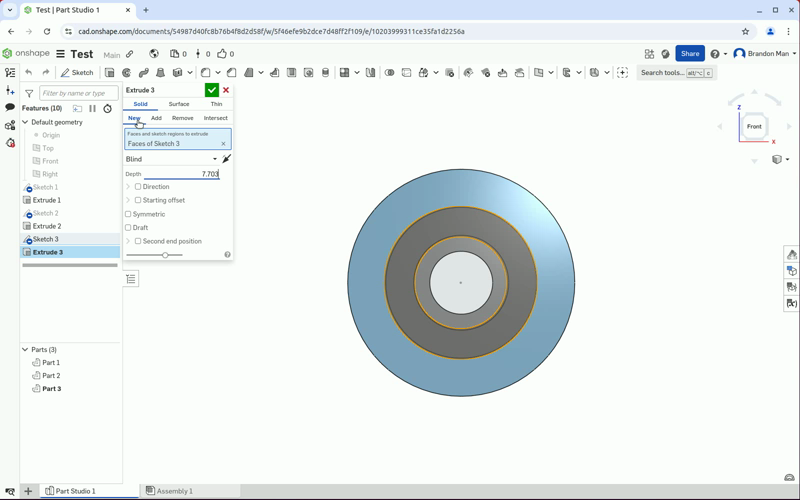
key(enter)
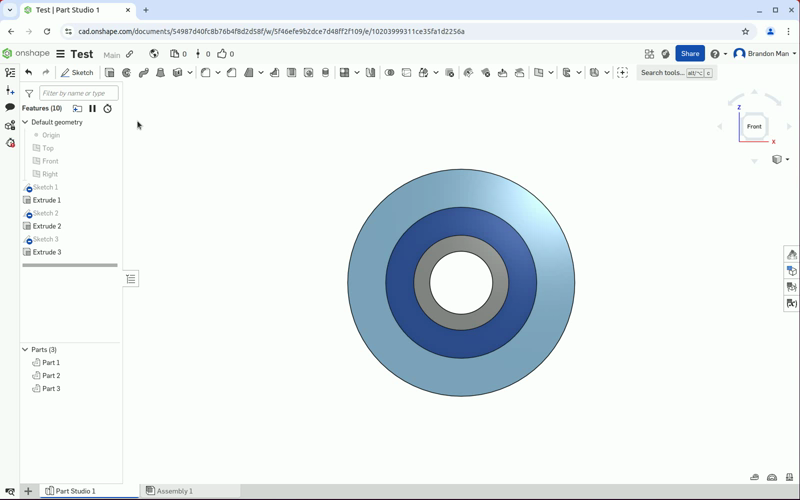
key(shift+h)
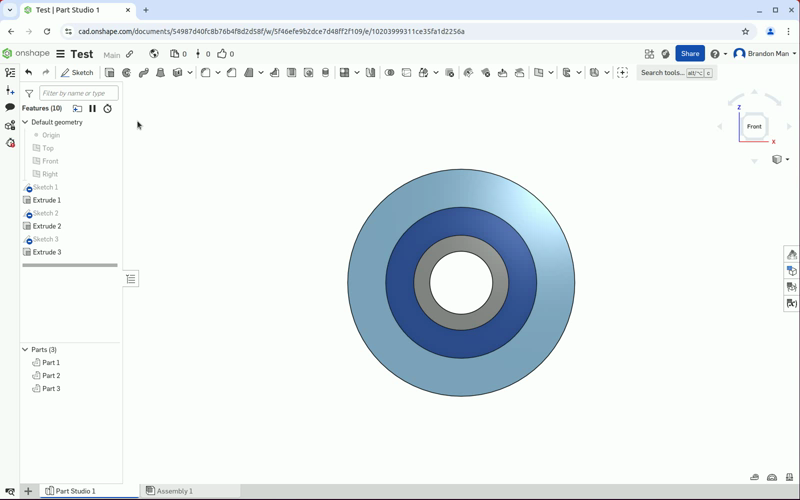
key(shift+h)
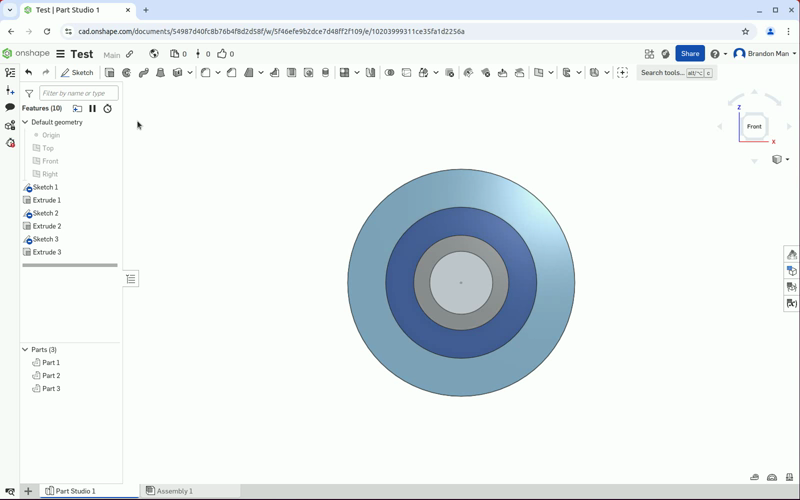
key(shift+7)
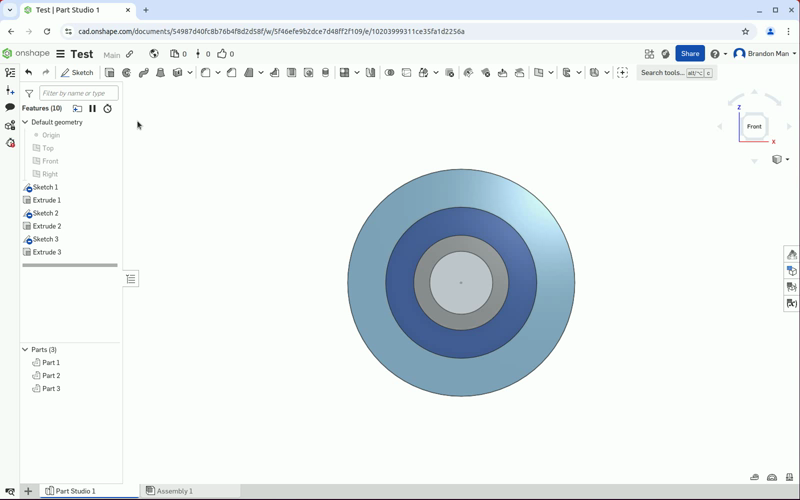
key(left, 2)
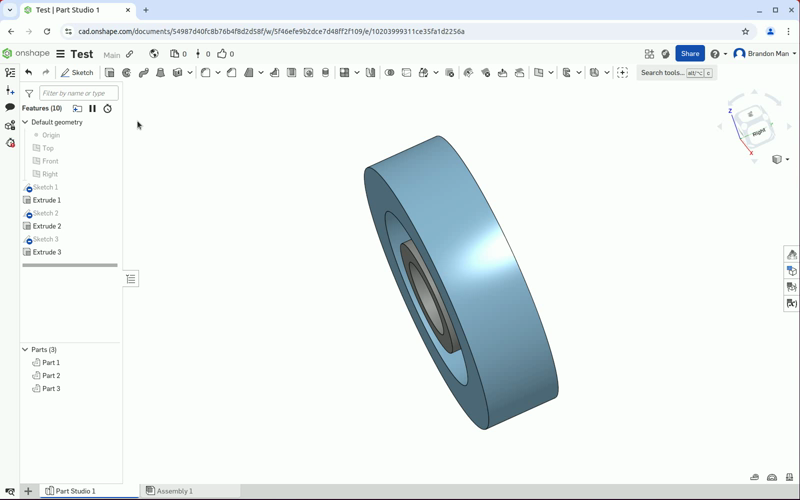
key(down, 2)
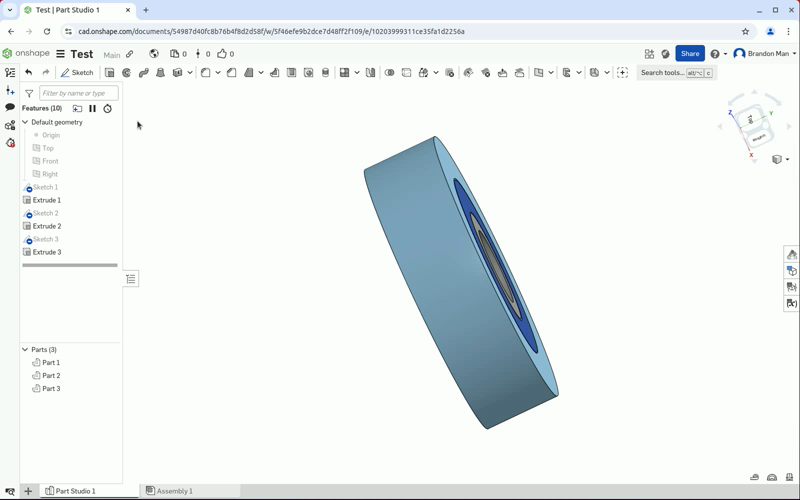
key(up, 2)
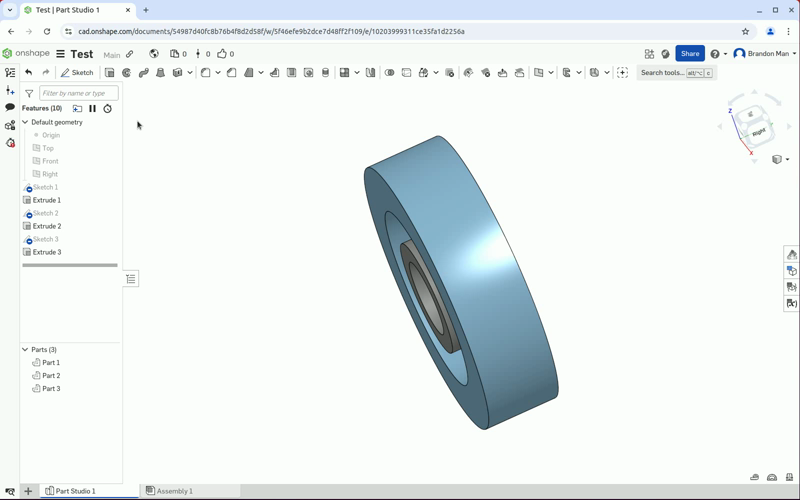
key(right, 2)
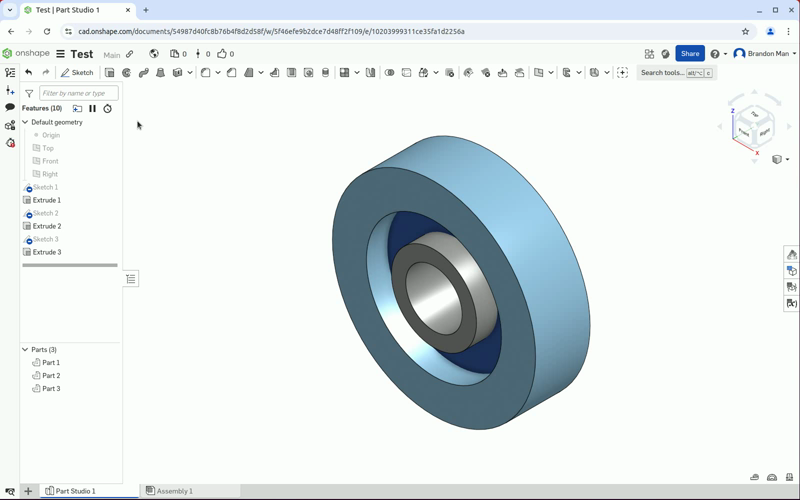
mouse_move(73, 189)
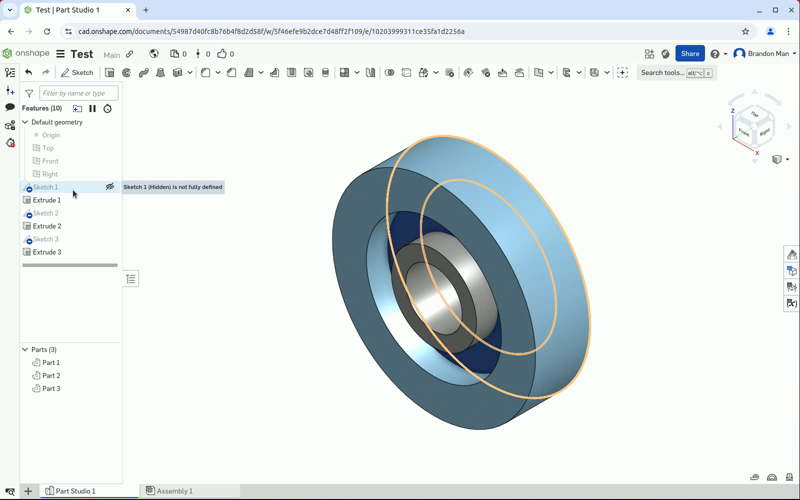
click(73, 189)